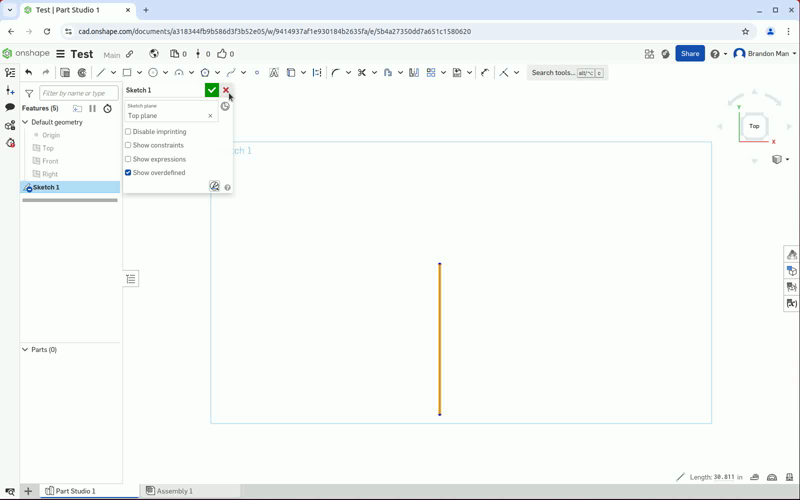
key(shift+h)
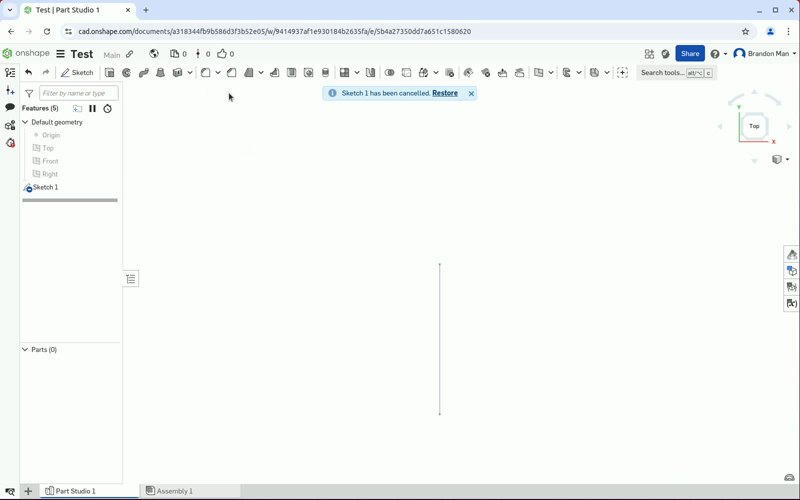
key(shift+s)
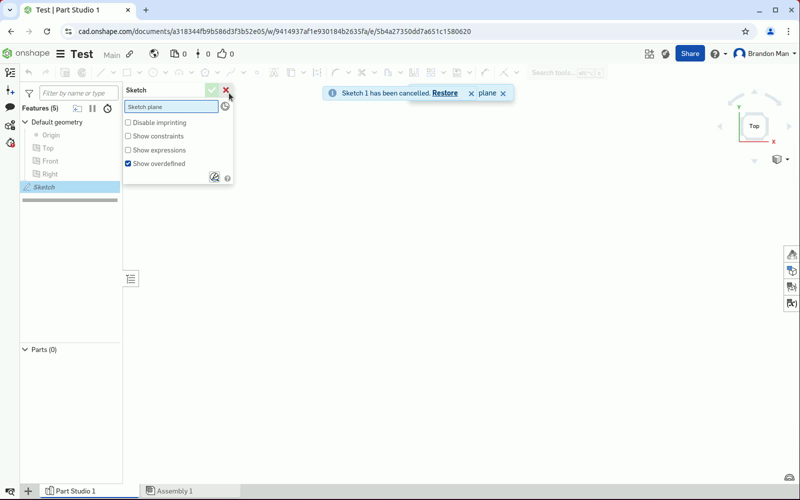
mouse_move(73, 150)
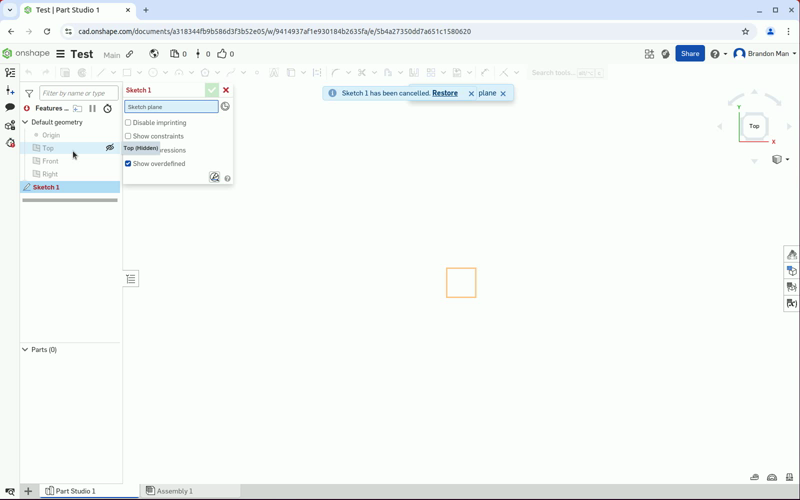
click(73, 150)
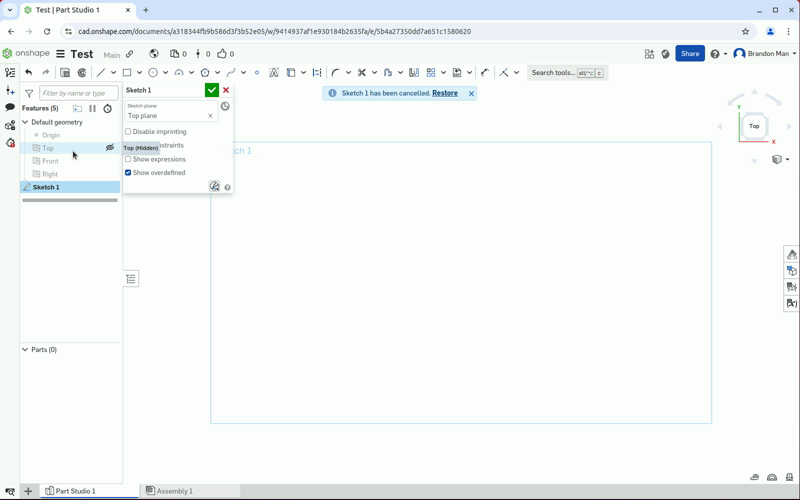
mouse_move(73, 352)
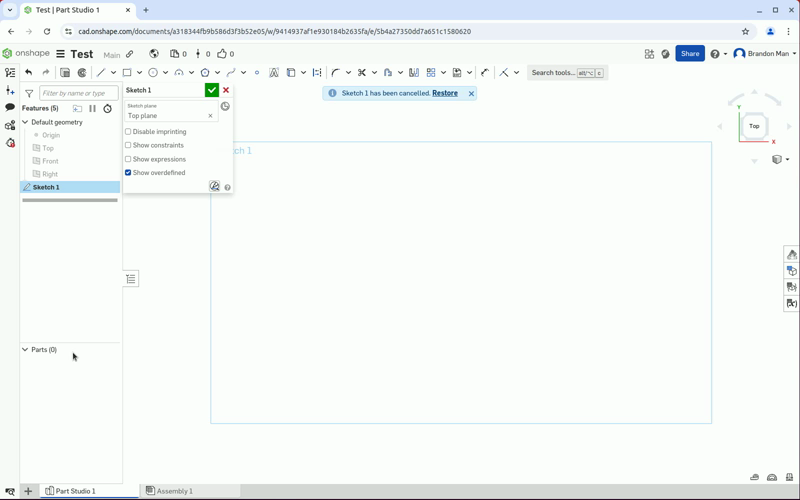
key(y)
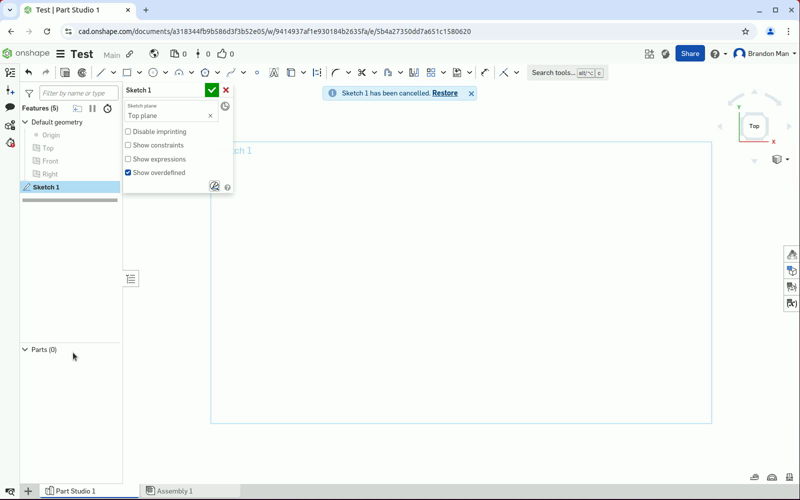
key(c)
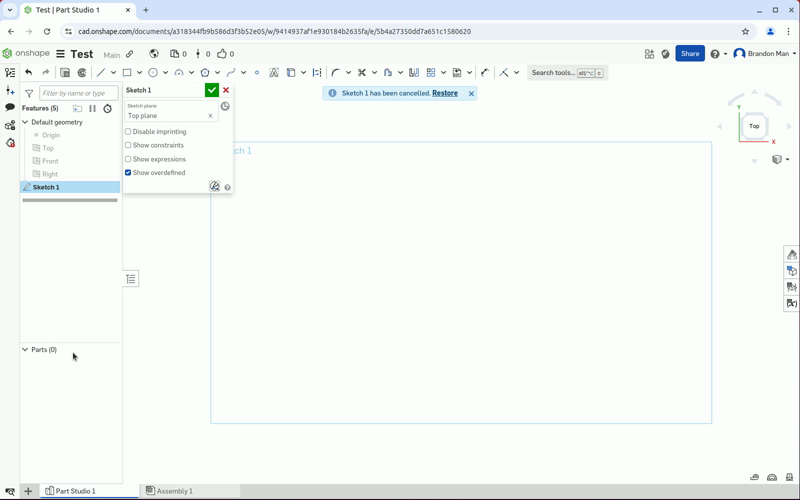
key_down(shift)
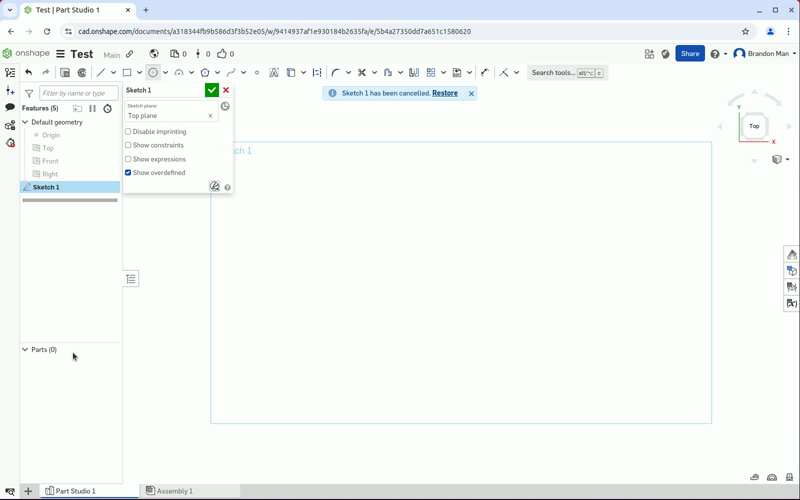
mouse_move(461, 282)
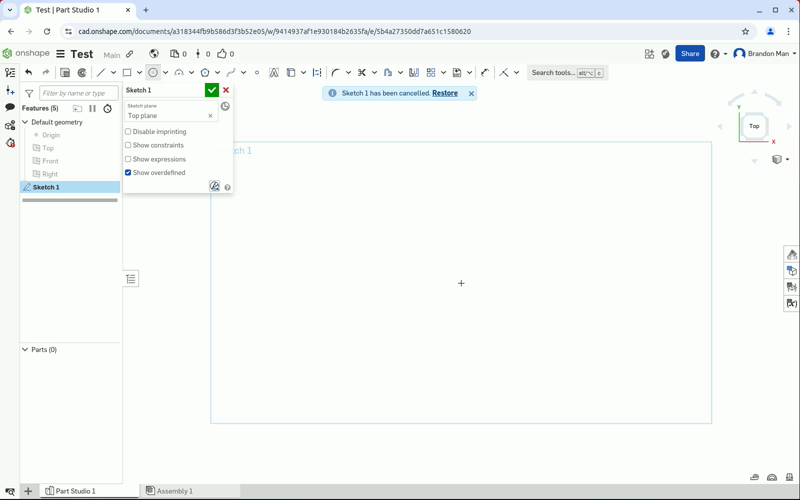
click(461, 282)
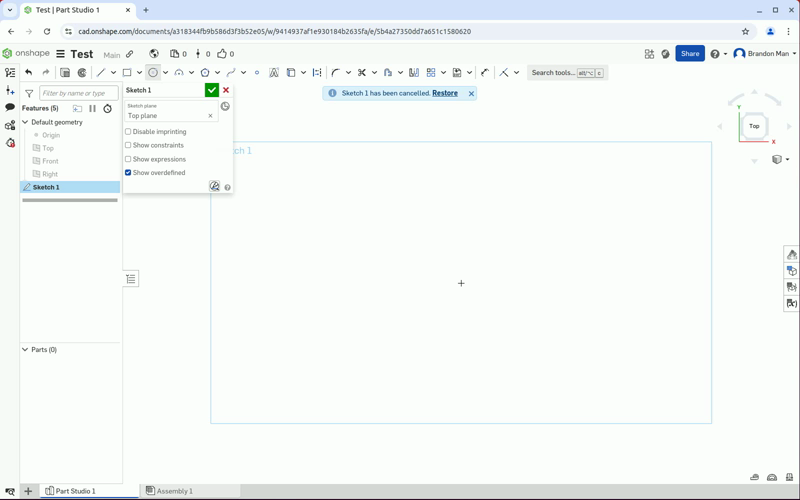
key_up(shift)
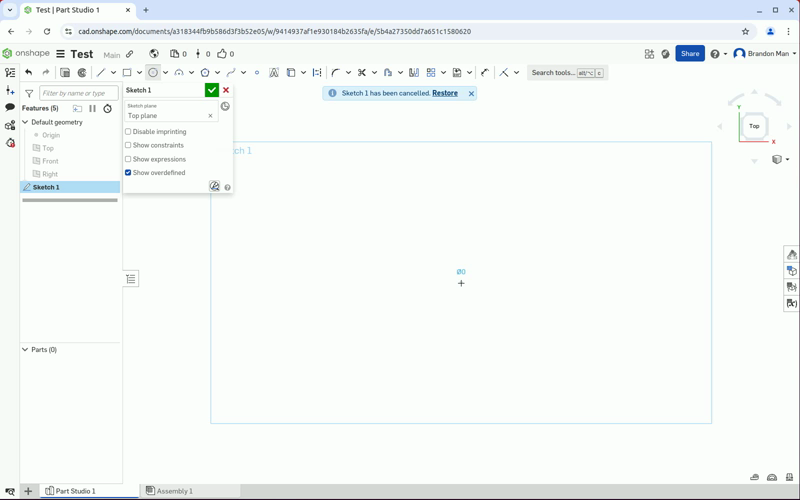
mouse_move(499, 282)
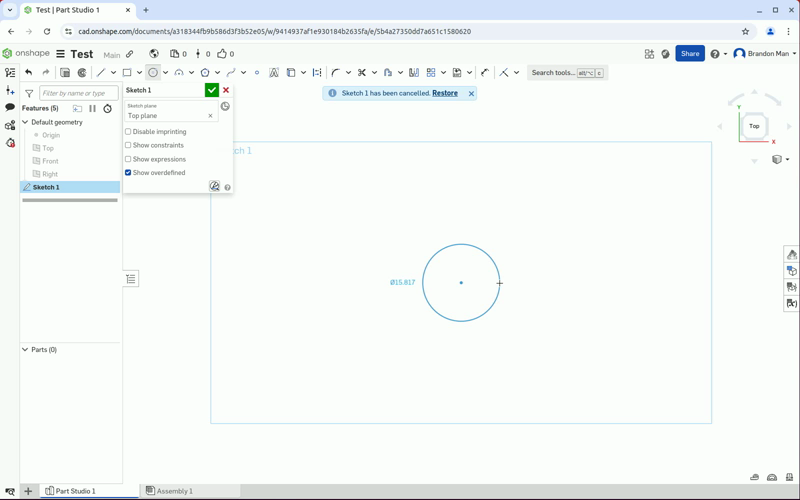
click(499, 282)
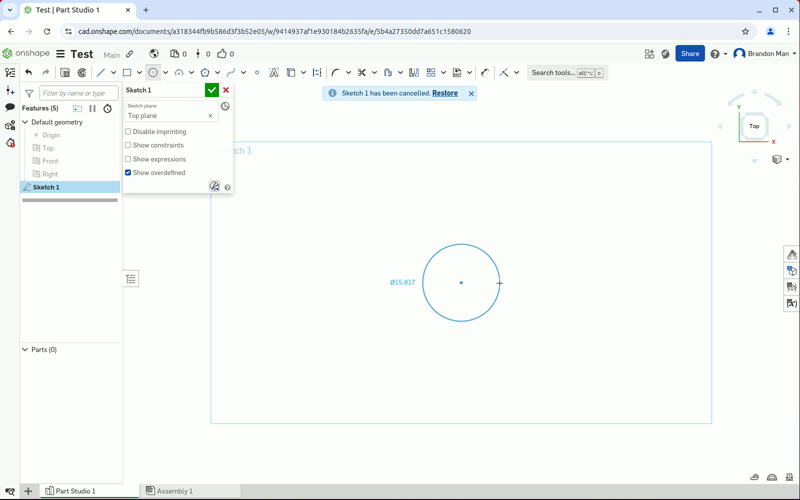
key(esc)
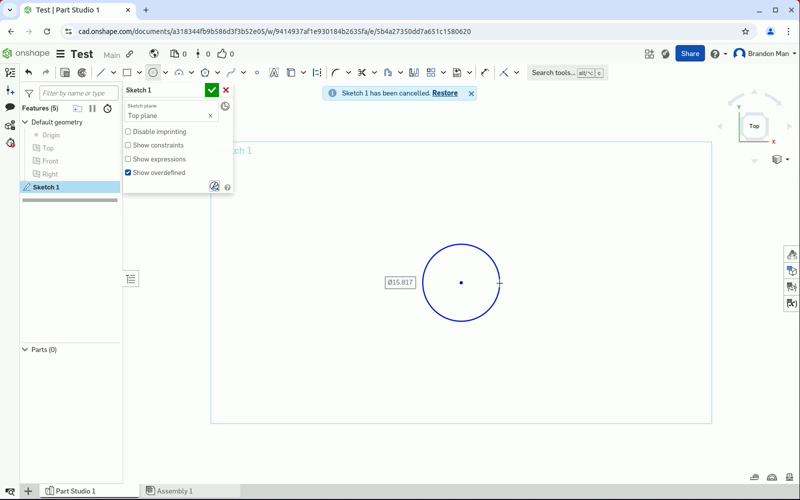
key(c)
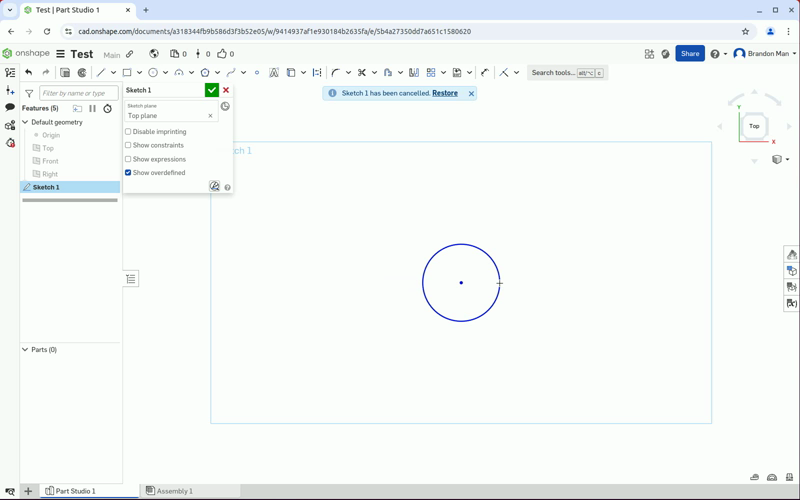
key_down(shift)
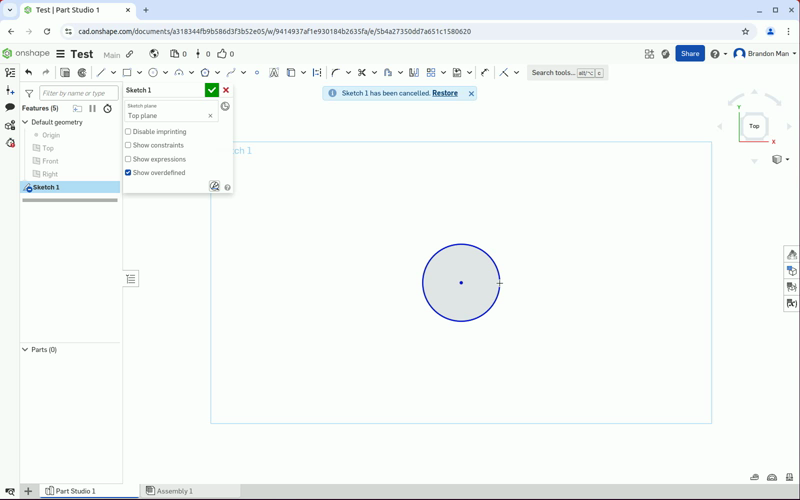
mouse_move(461, 282)
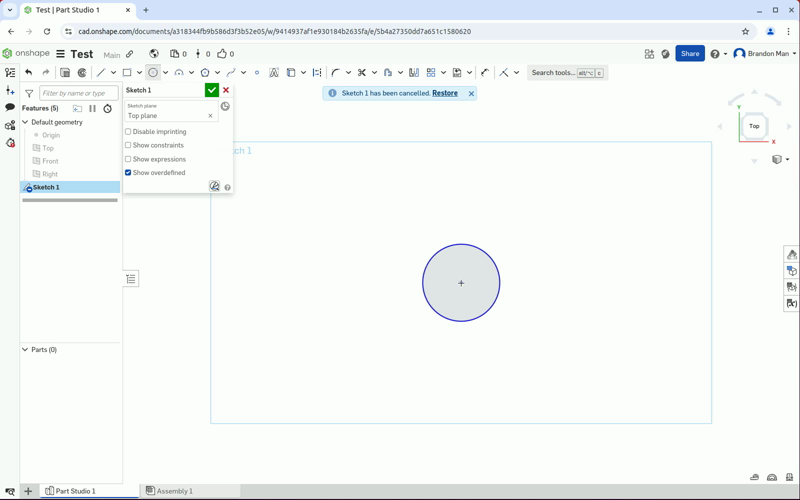
click(461, 282)
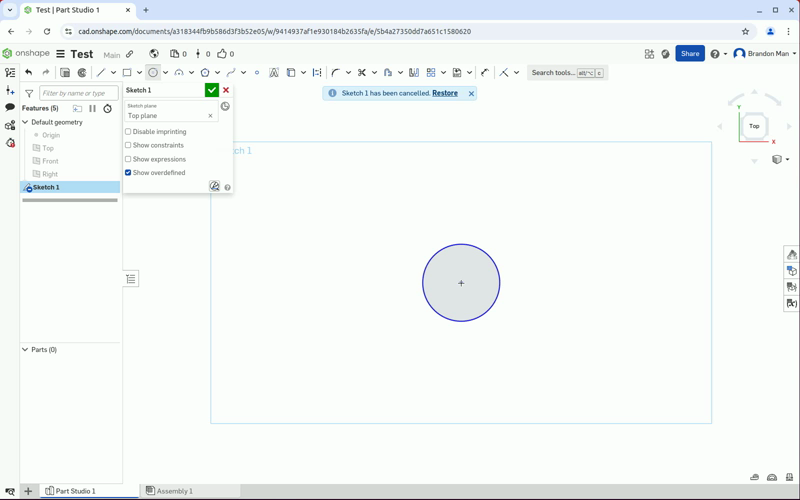
key_up(shift)
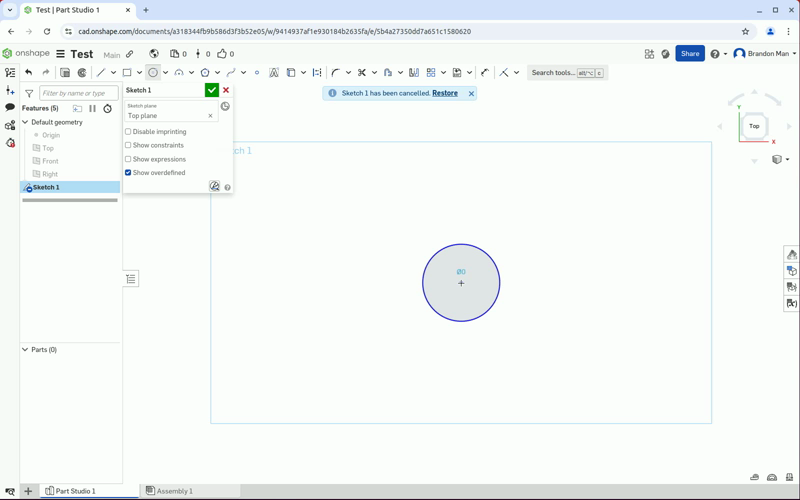
mouse_move(497, 282)
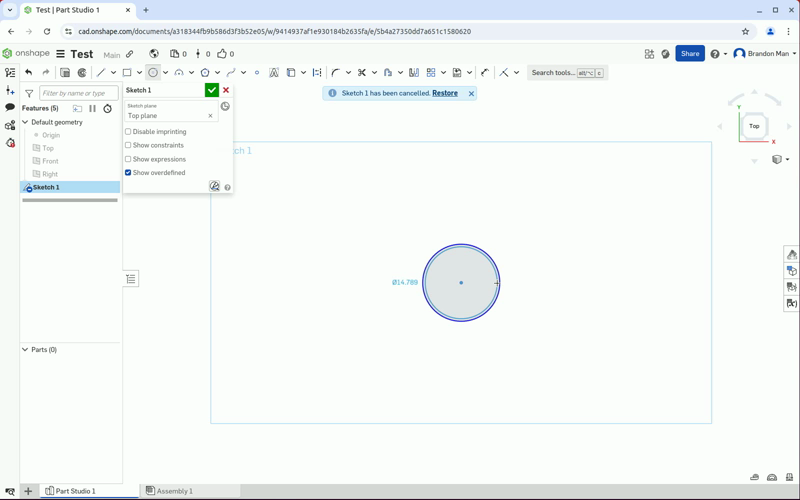
scroll(6)
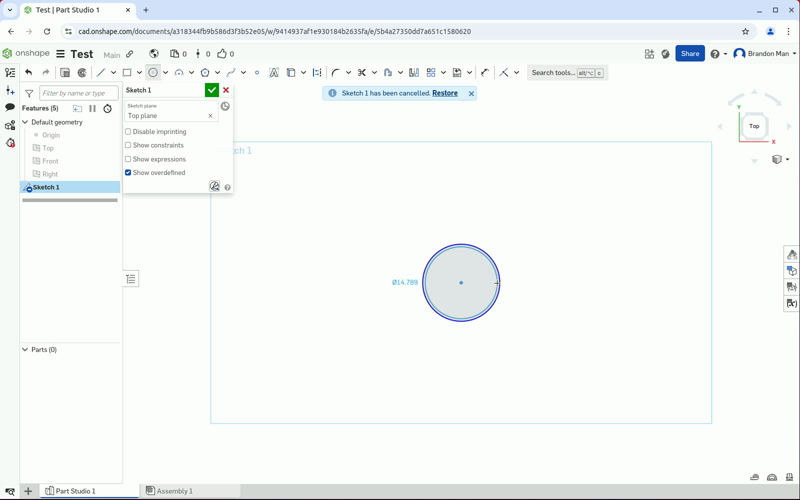
scroll(6)
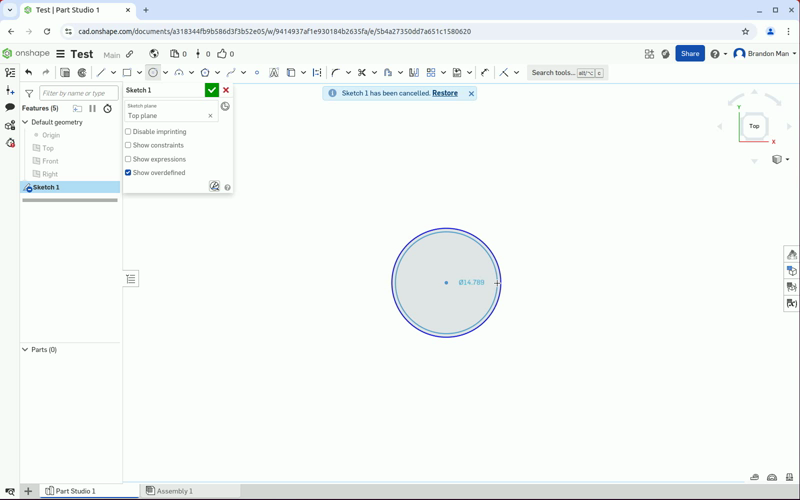
scroll(6)
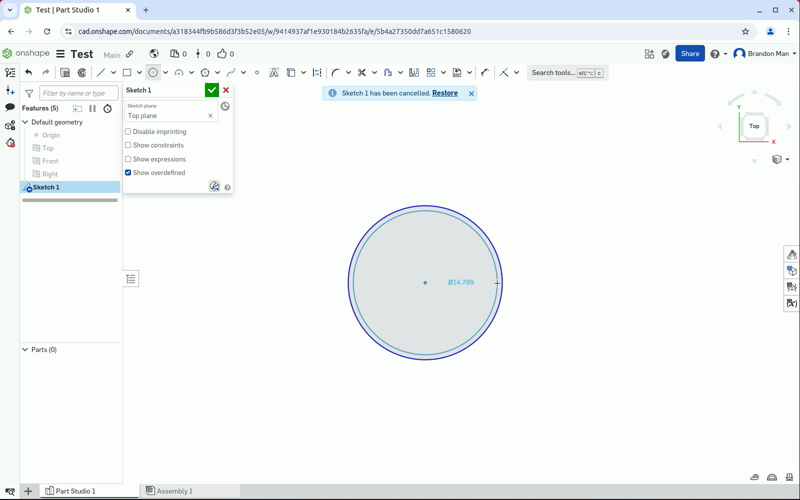
scroll(6)
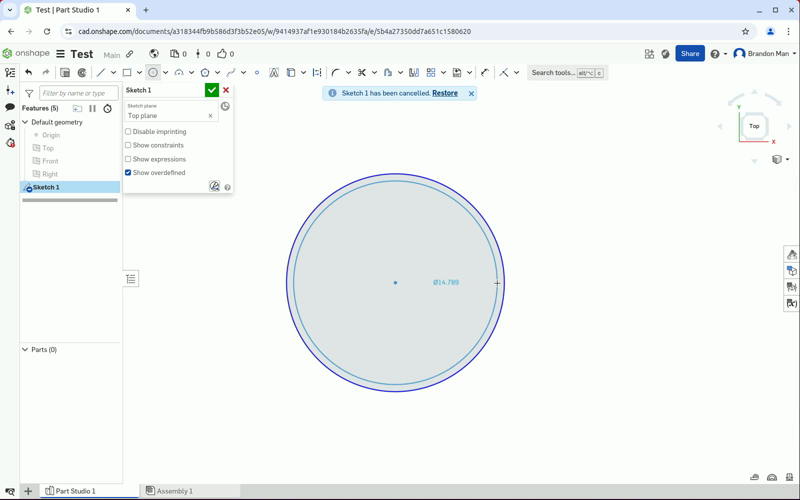
scroll(6)
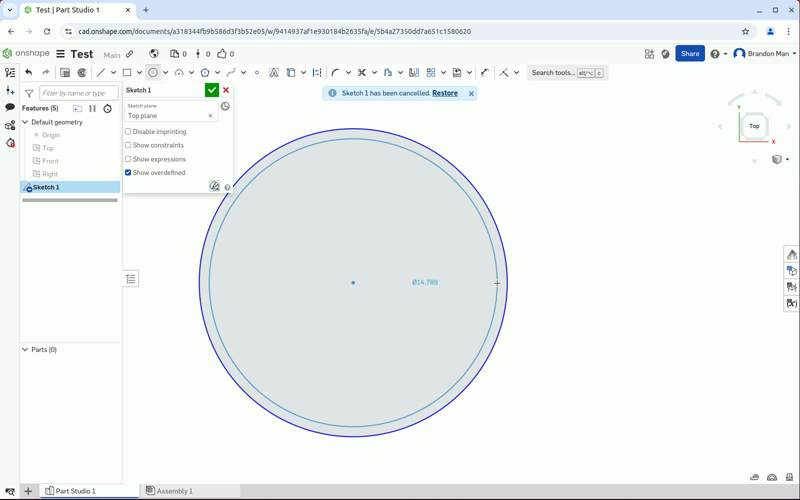
scroll(6)
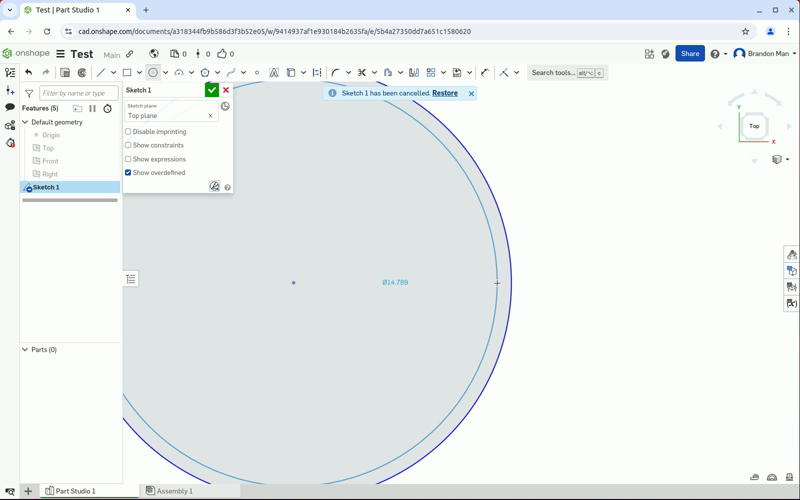
scroll(6)
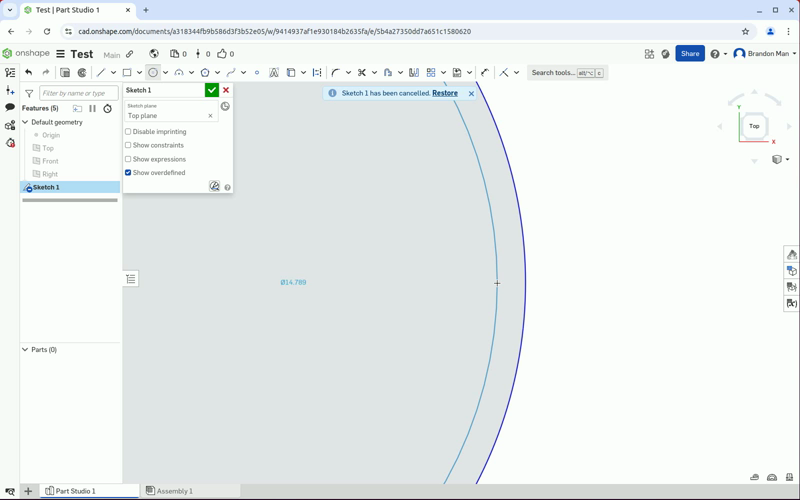
click(497, 282)
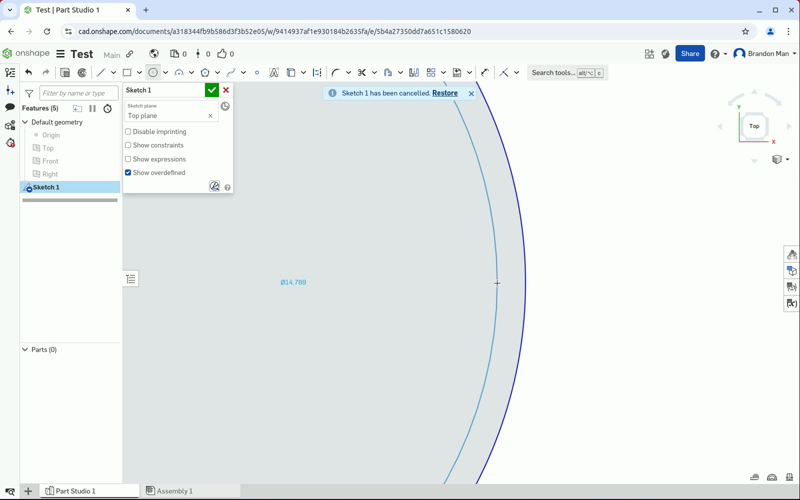
scroll(-6)
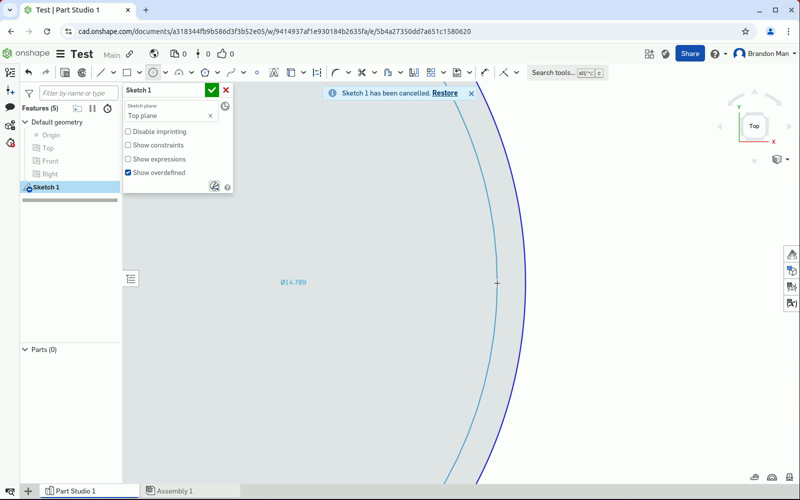
scroll(-6)
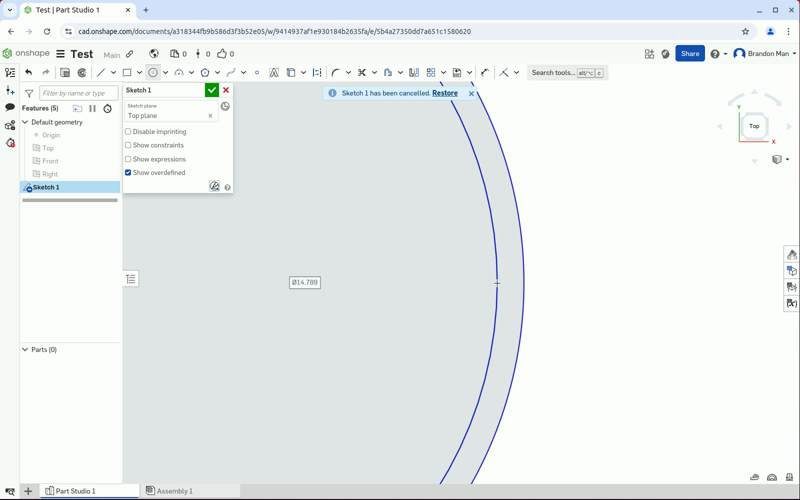
scroll(-6)
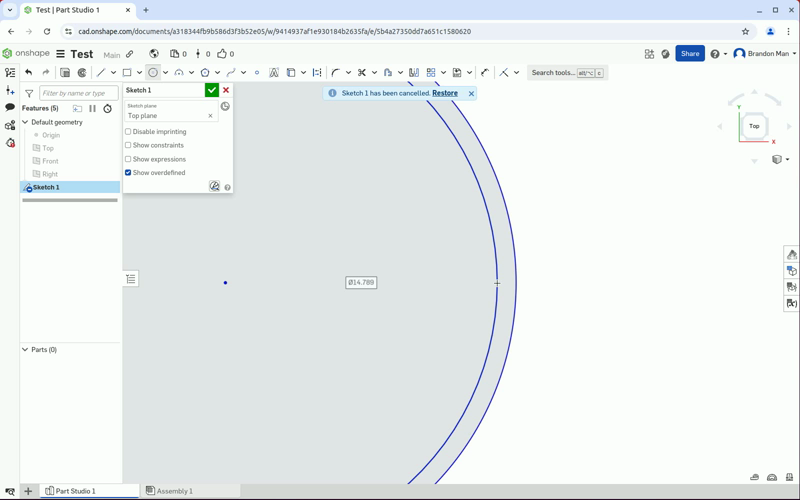
scroll(-6)
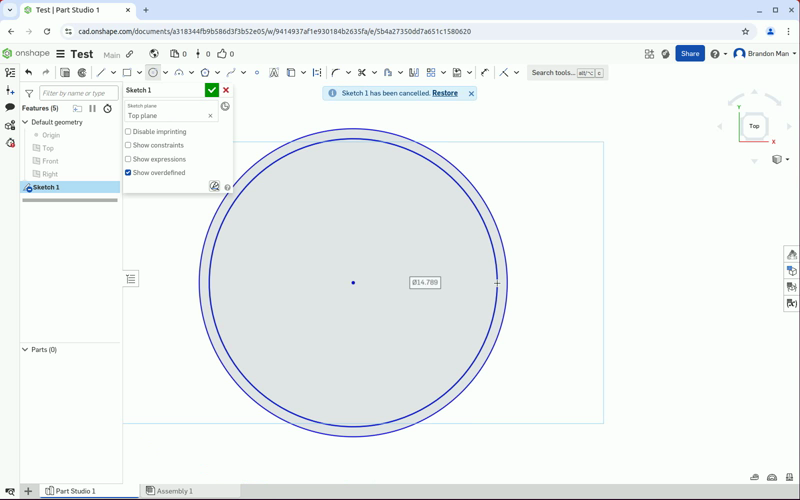
scroll(-6)
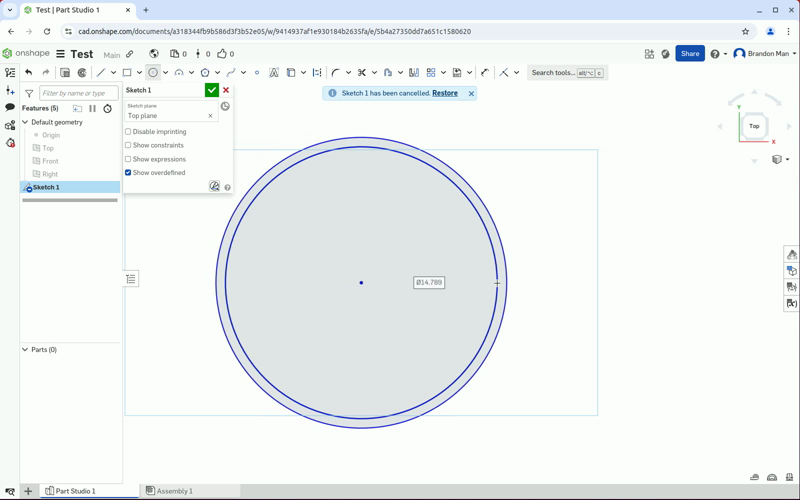
scroll(-6)
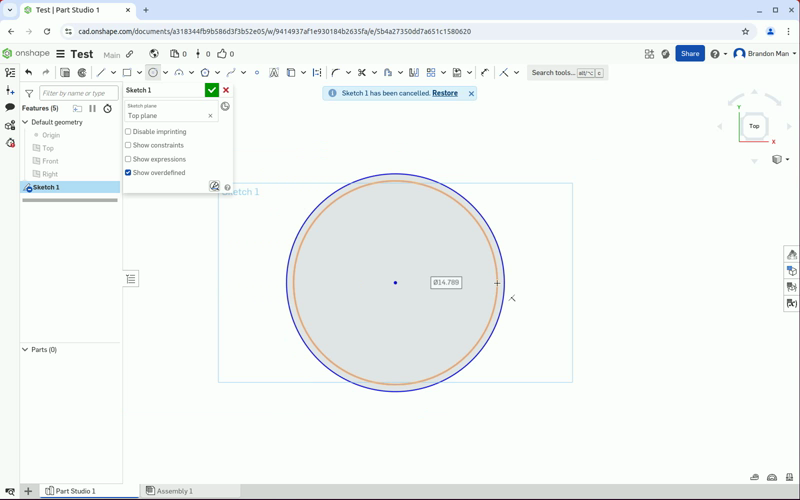
scroll(-6)
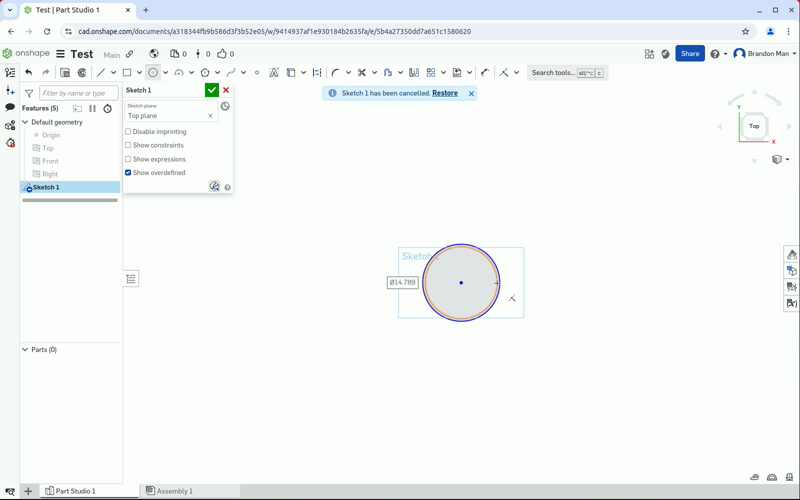
key(esc)
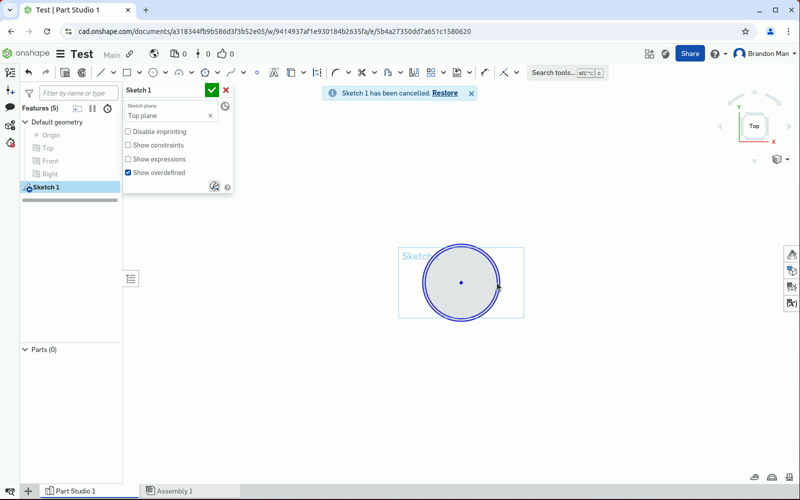
mouse_move(498, 279)
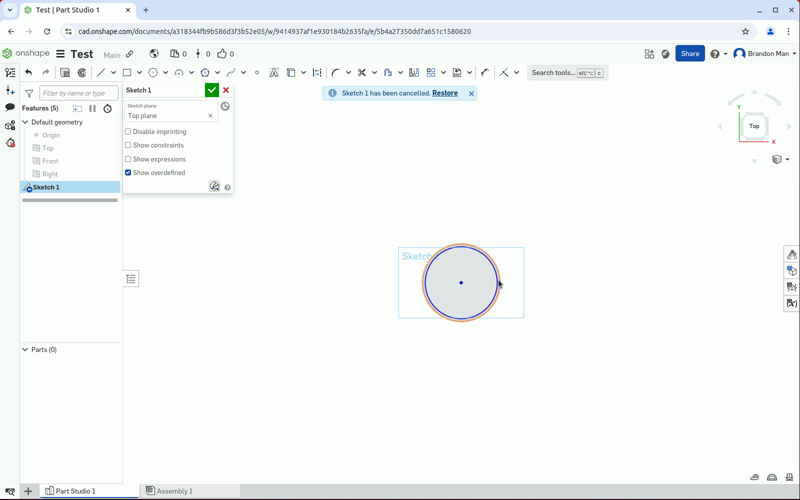
scroll(6)
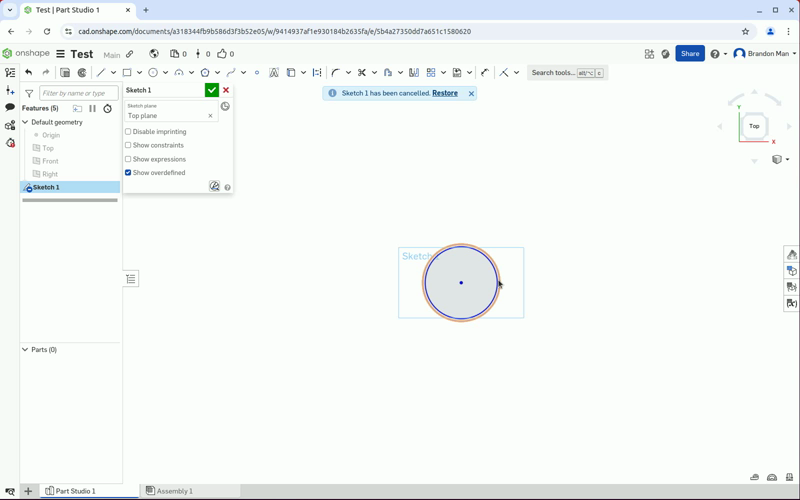
scroll(6)
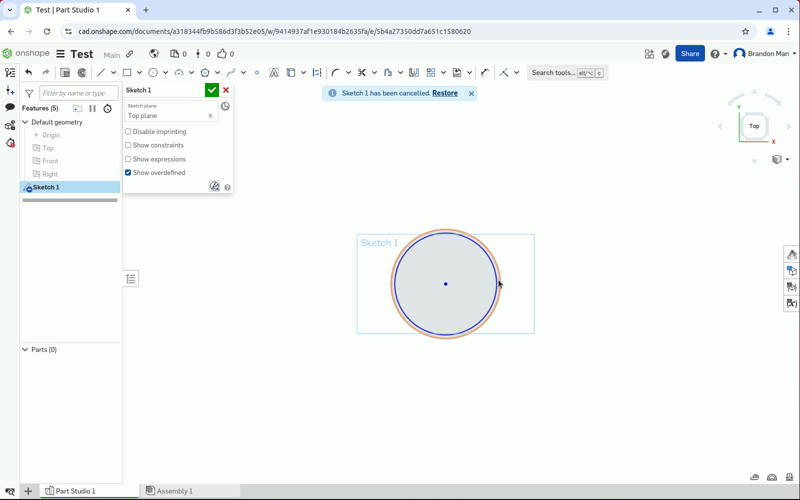
scroll(6)
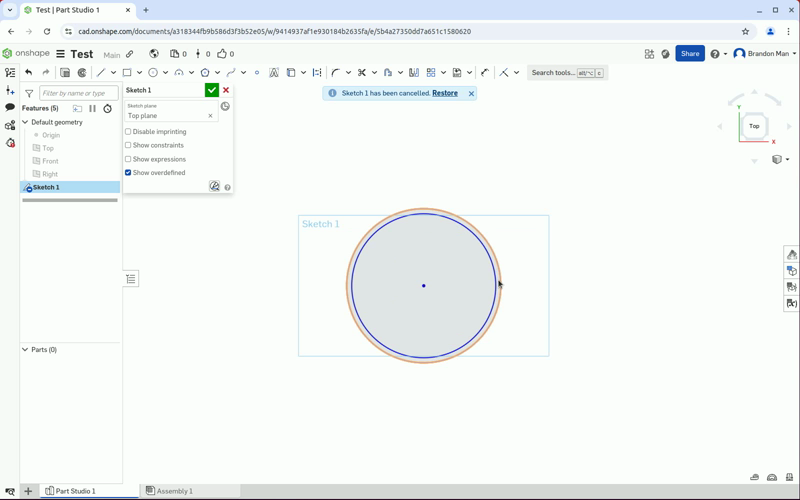
scroll(6)
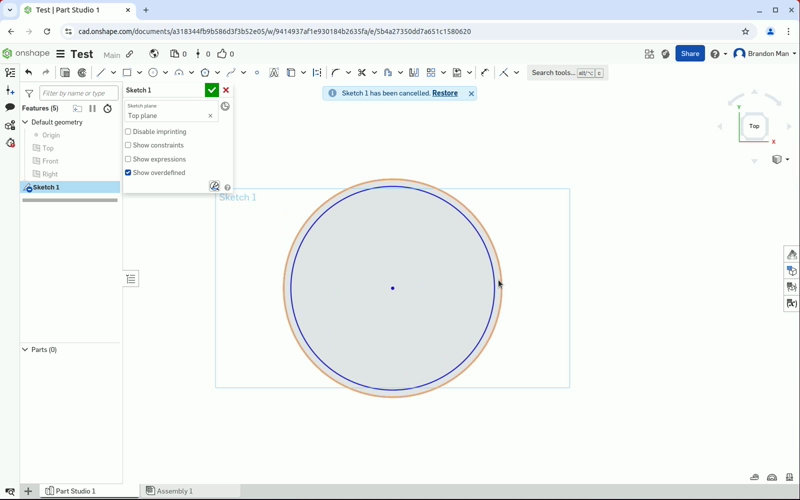
scroll(6)
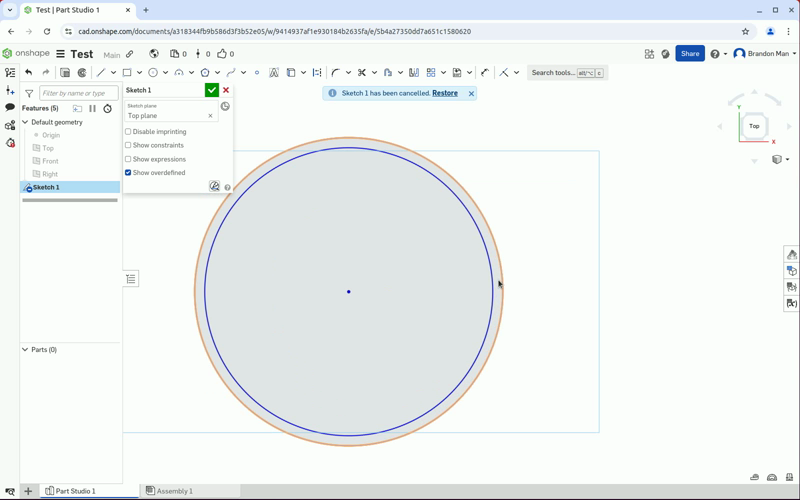
scroll(6)
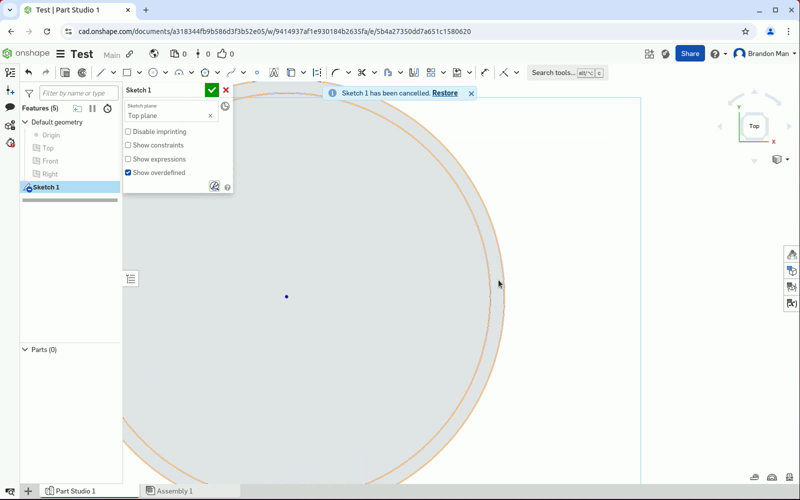
scroll(6)
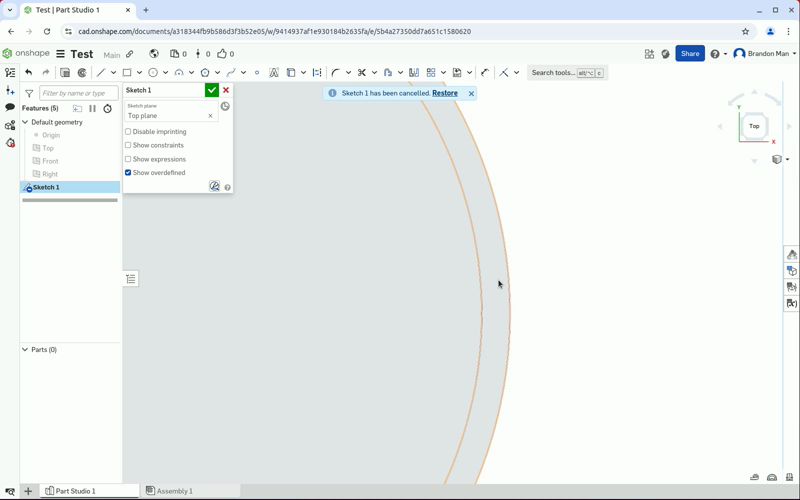
click(498, 279)
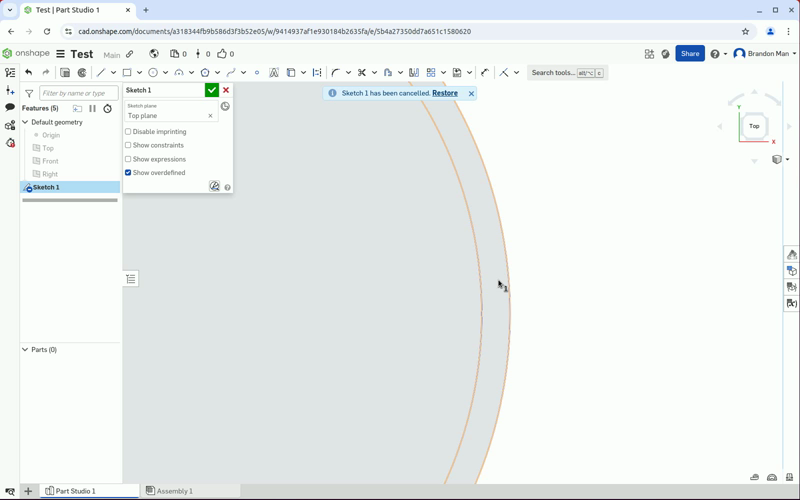
scroll(-6)
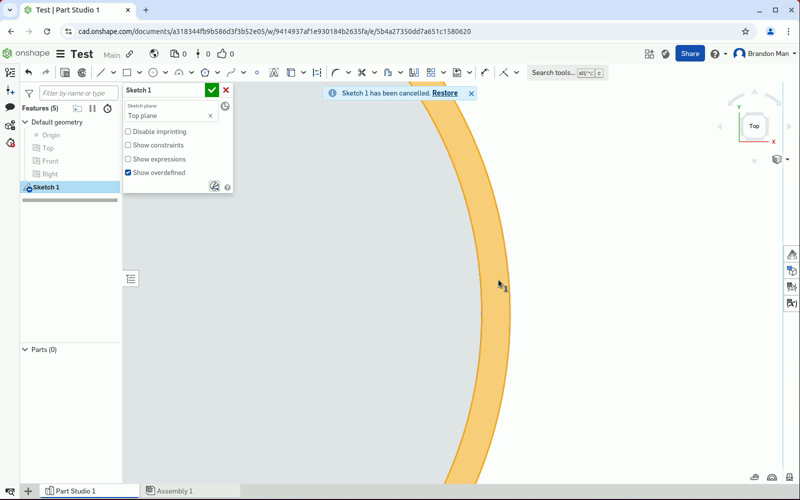
scroll(-6)
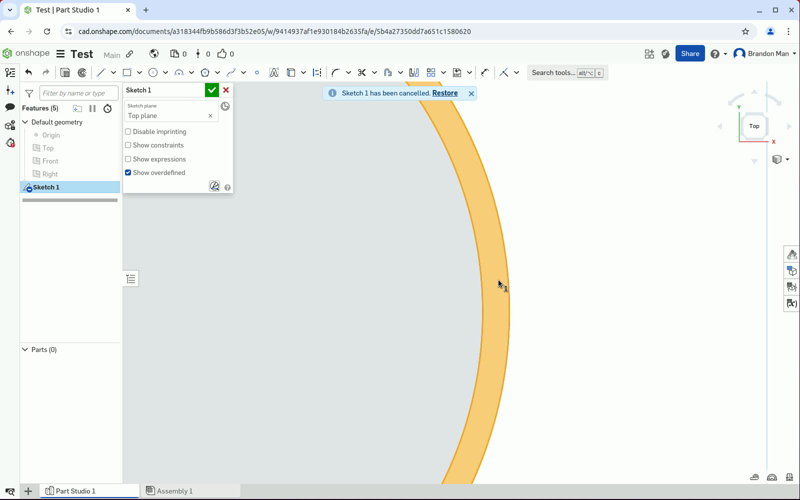
scroll(-6)
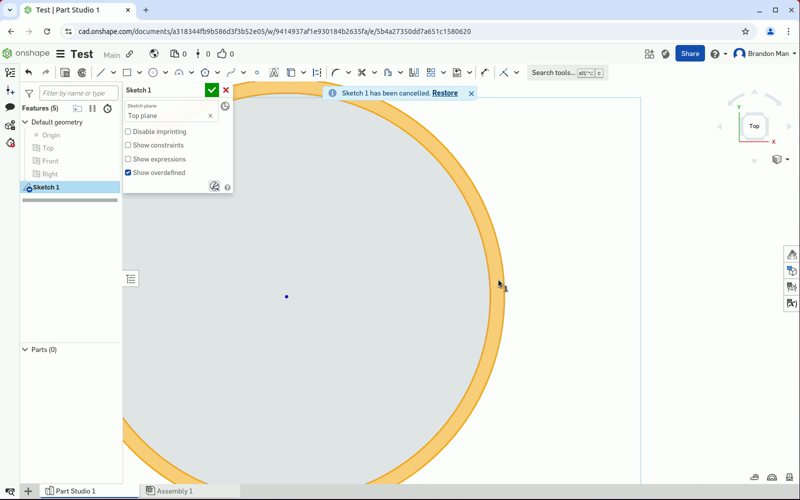
scroll(-6)
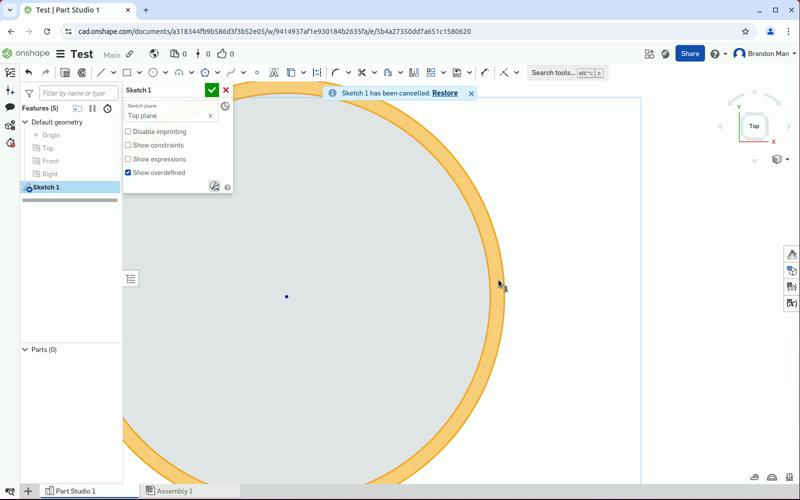
scroll(-6)
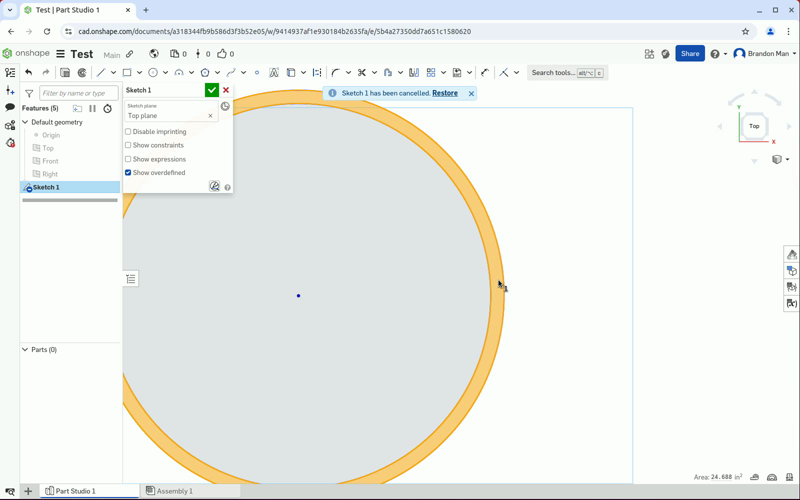
scroll(-6)
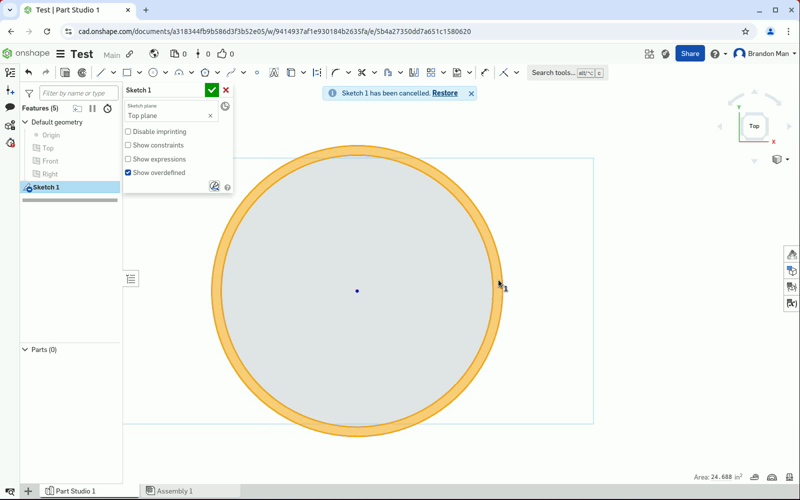
scroll(-6)
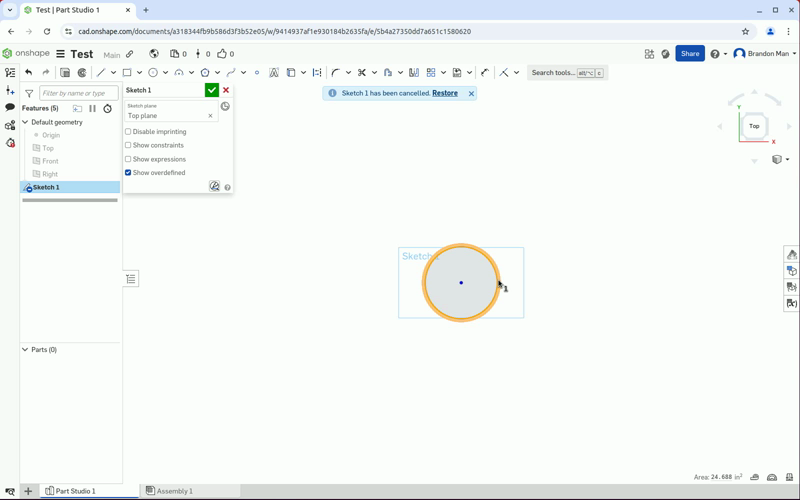
mouse_move(73, 352)
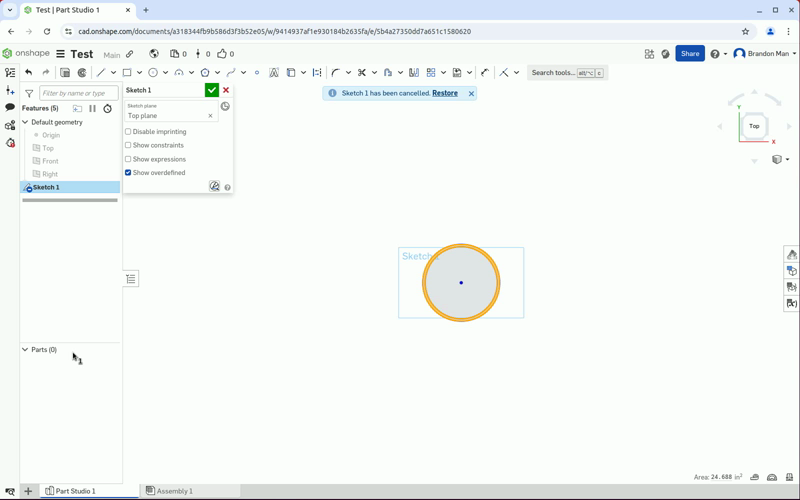
key(shift+y)
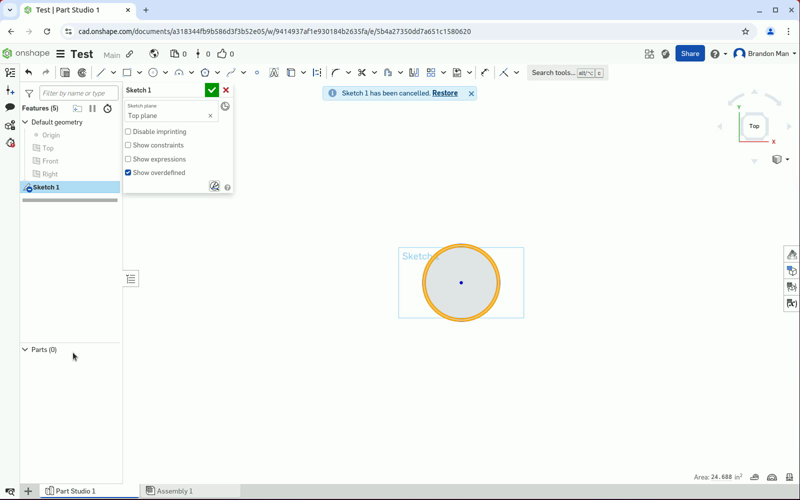
key(shift+e)
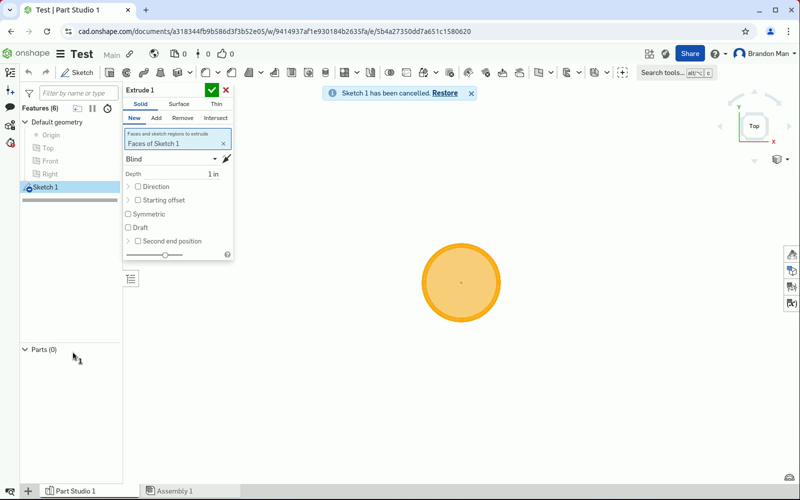
mouse_move(143, 106)
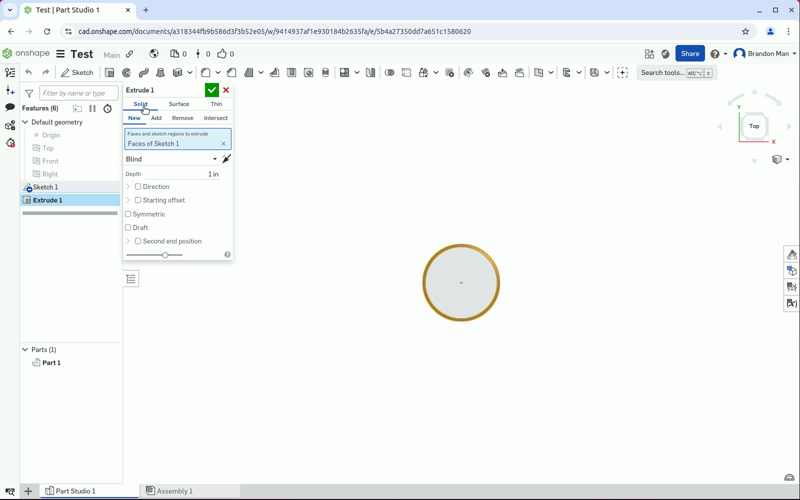
click(143, 106)
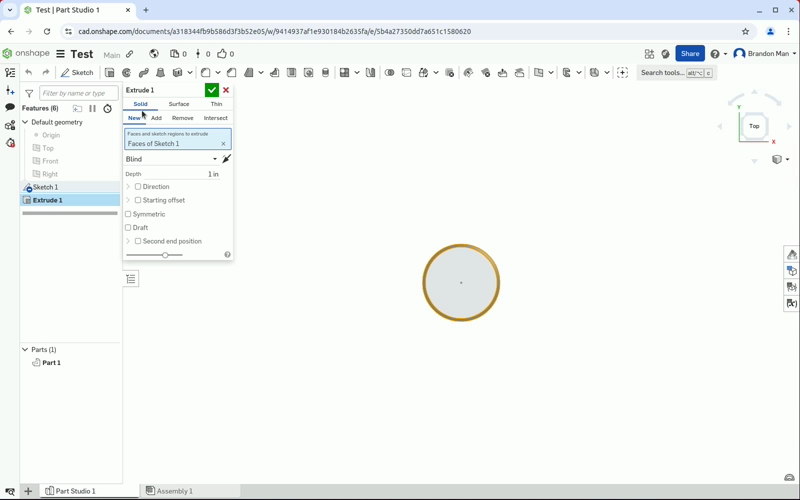
mouse_move(137, 120)
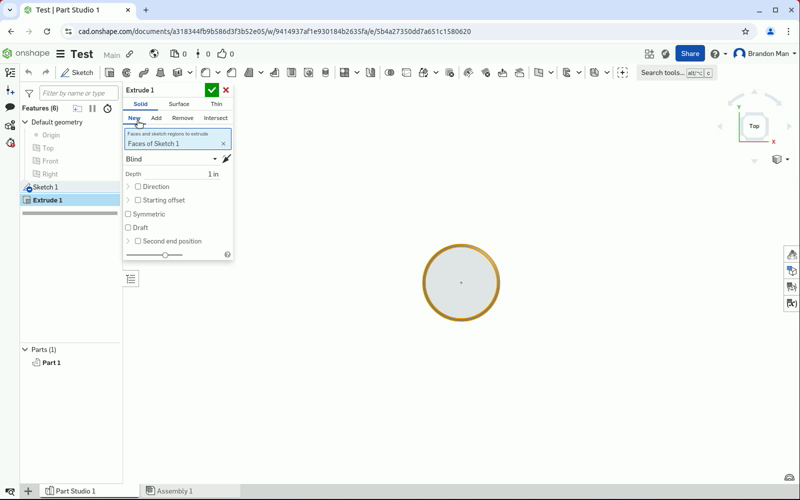
click(137, 120)
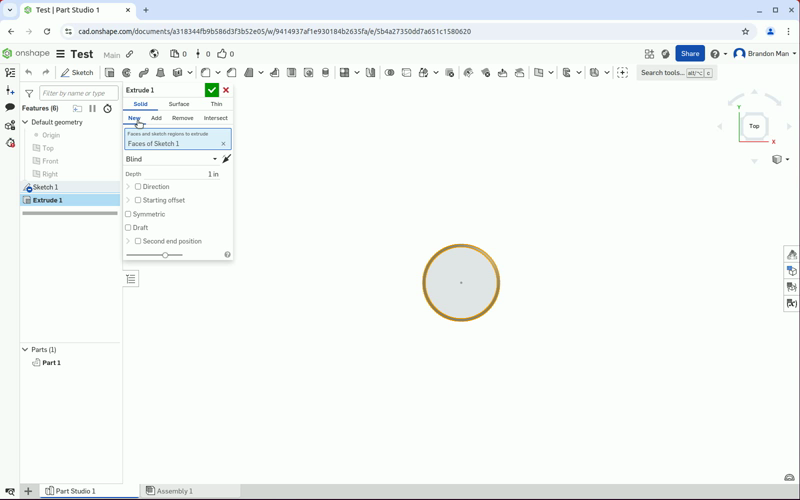
key(tab, 4)
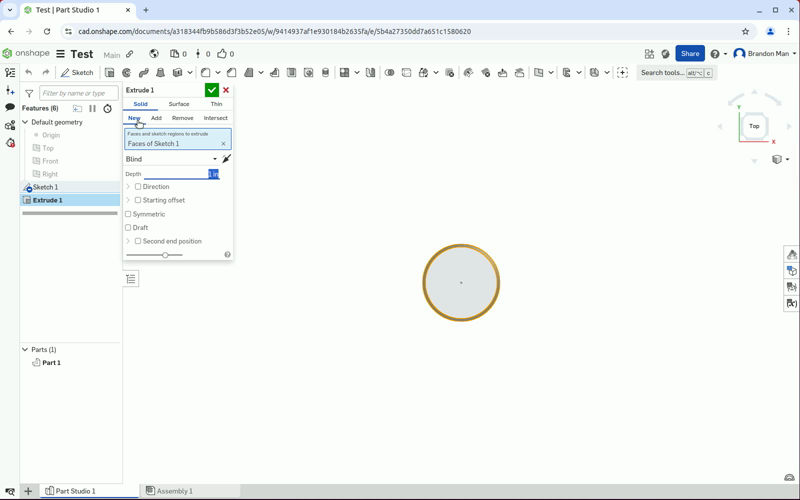
text(23.108)
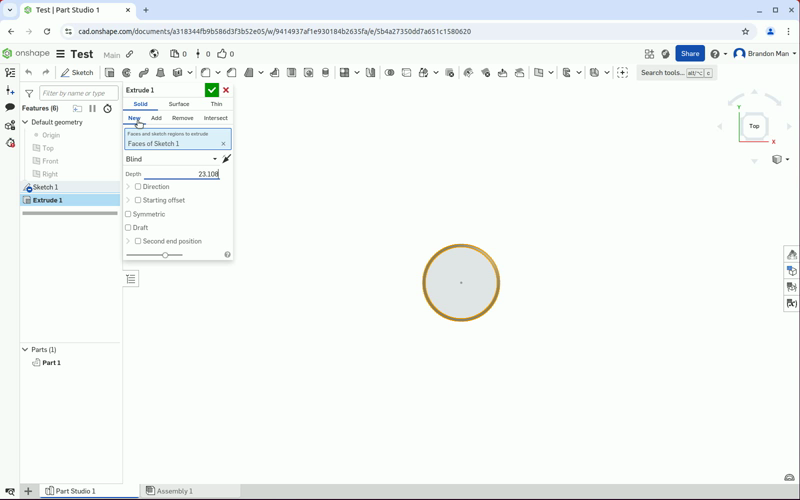
key(enter)
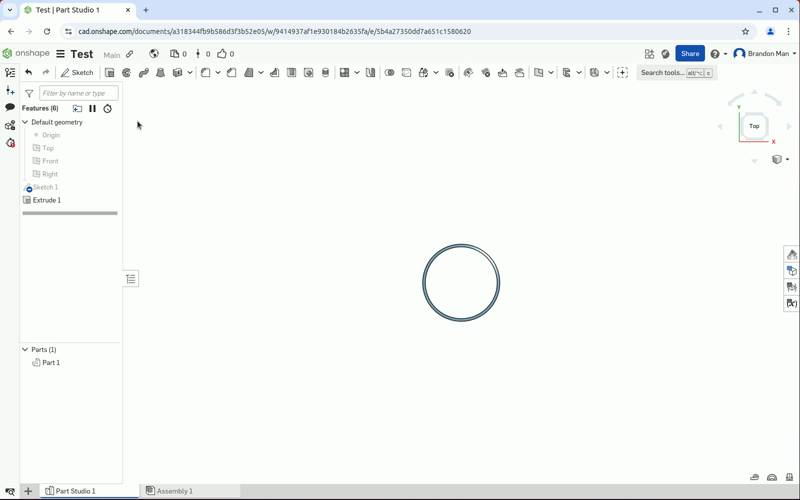
key(shift+h)
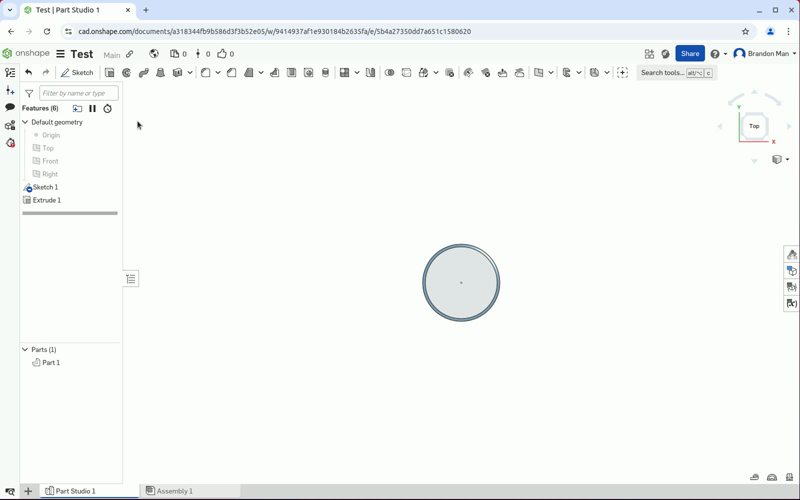
key(shift+h)
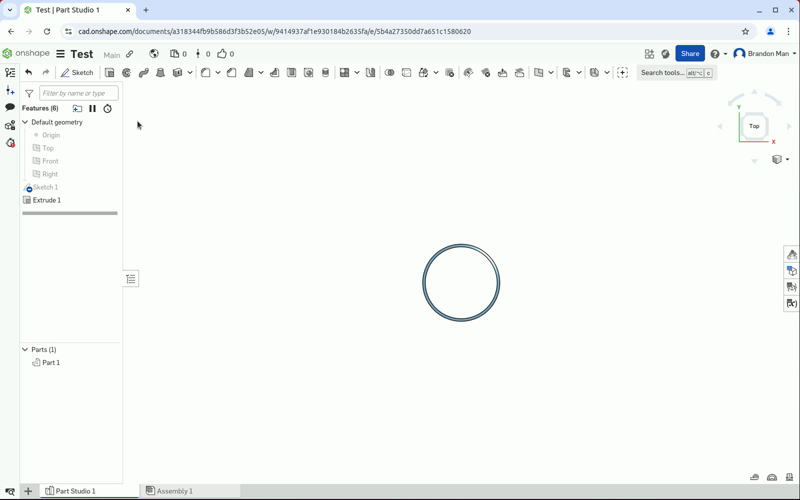
mouse_move(73, 189)
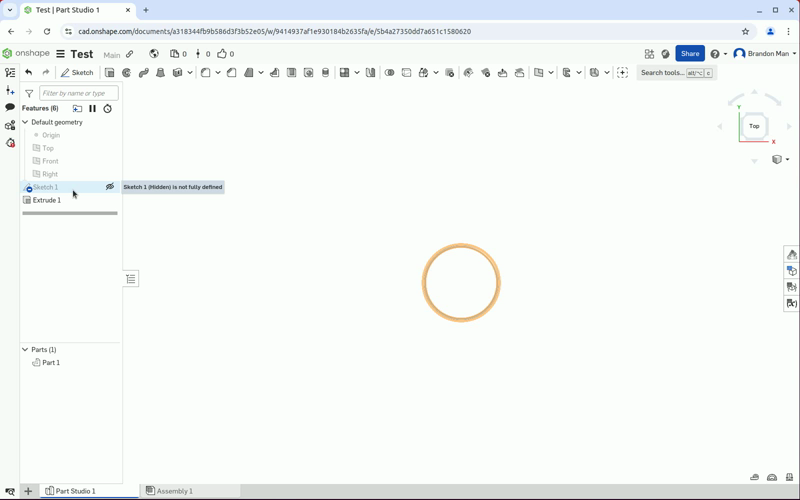
click(73, 189)
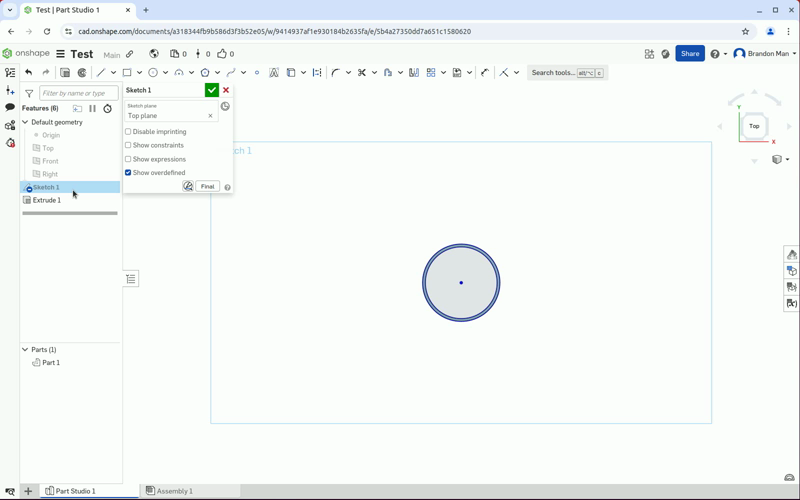
mouse_move(229, 92)
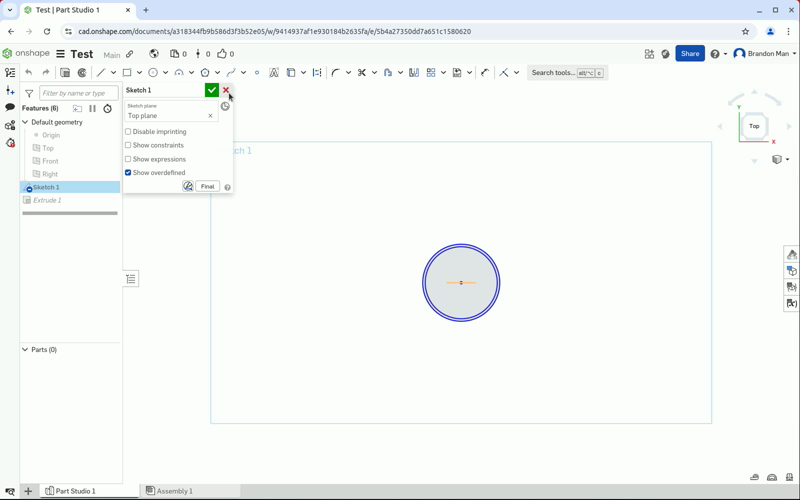
click(229, 92)
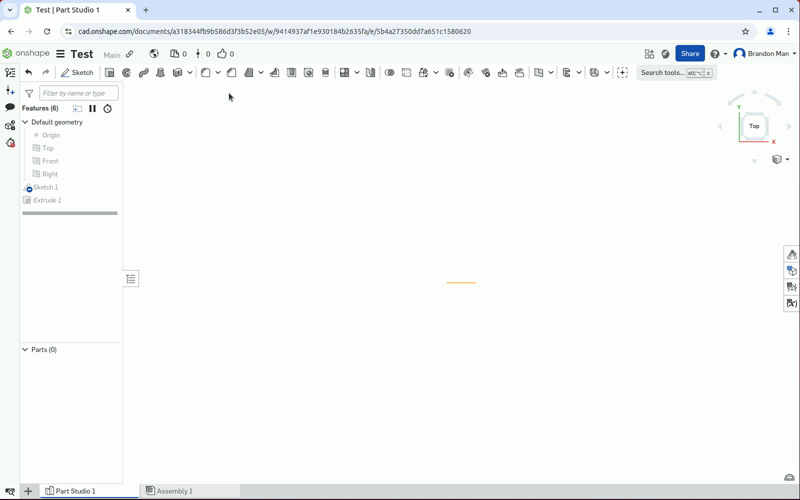
mouse_move(73, 352)
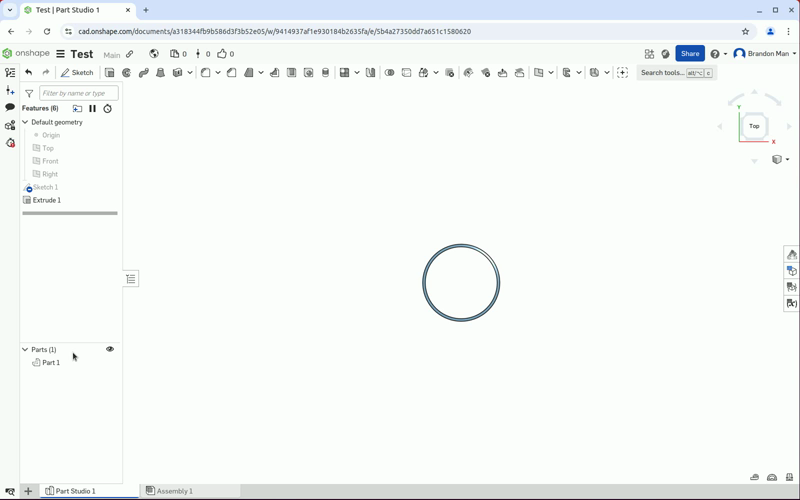
key(y)
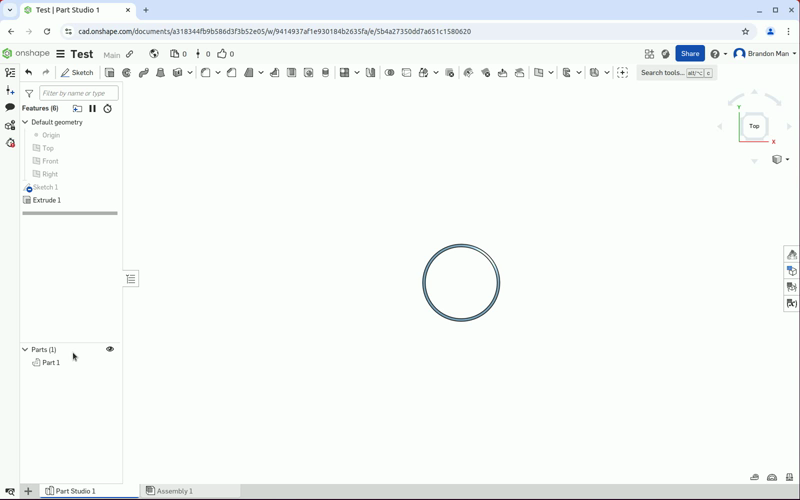
key(shift+p)
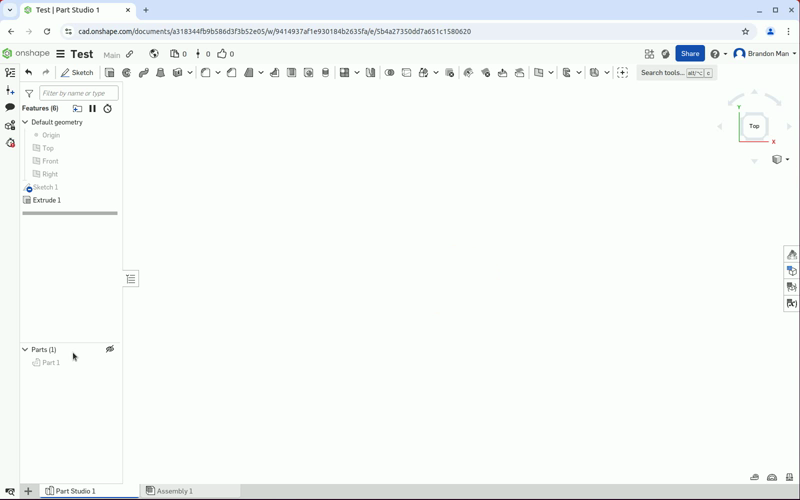
key(space)
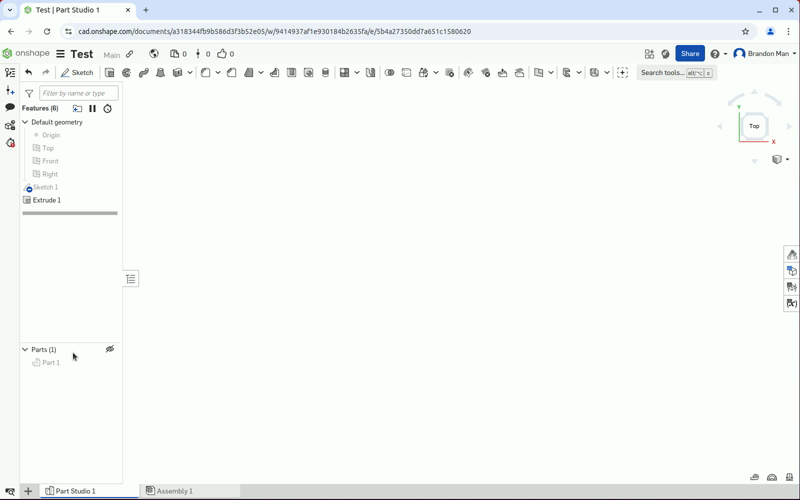
key_down(shift)
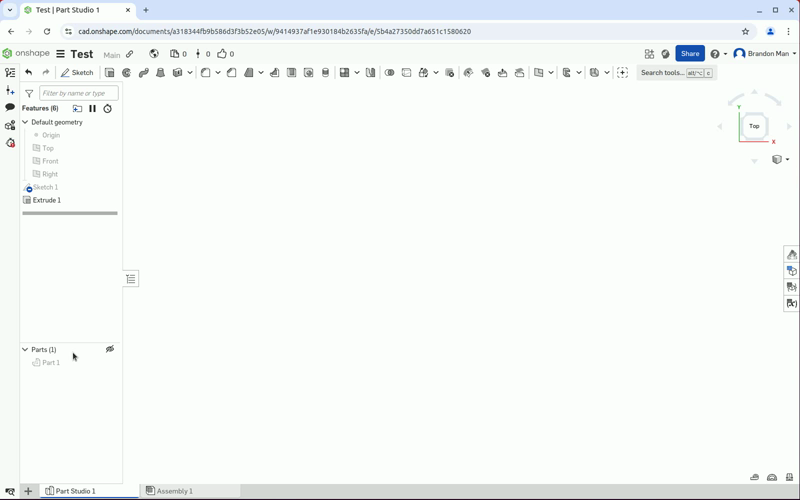
key(up)
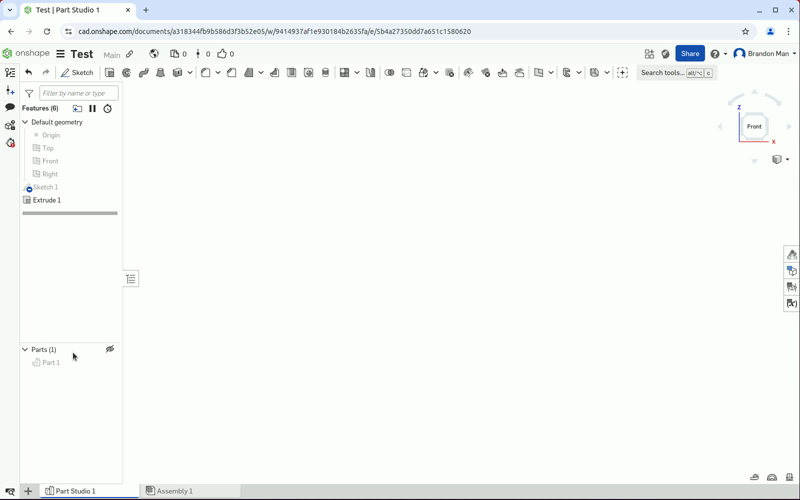
key_up(shift)
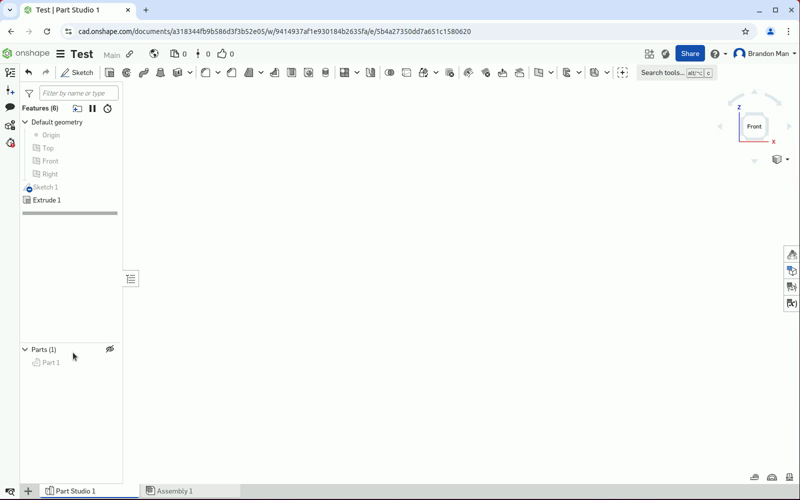
mouse_move(73, 352)
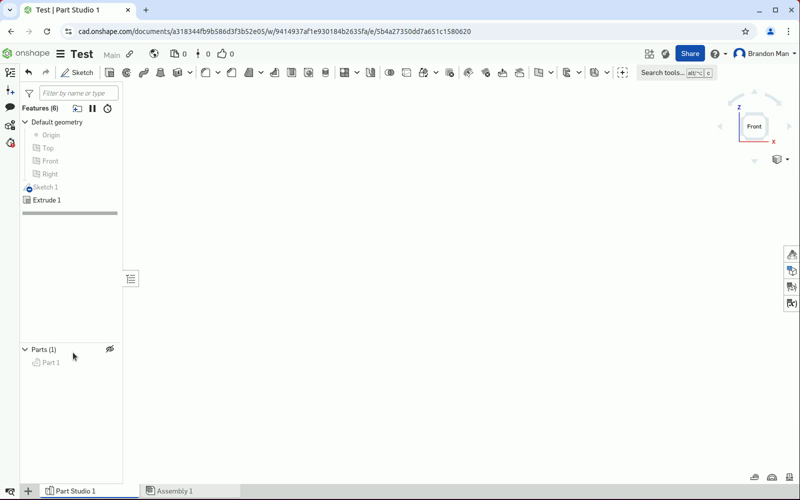
key(shift+y)
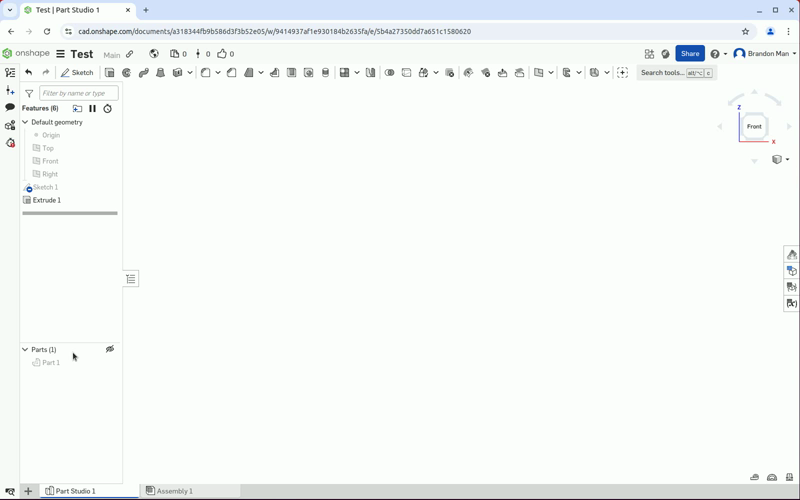
key(shift+s)
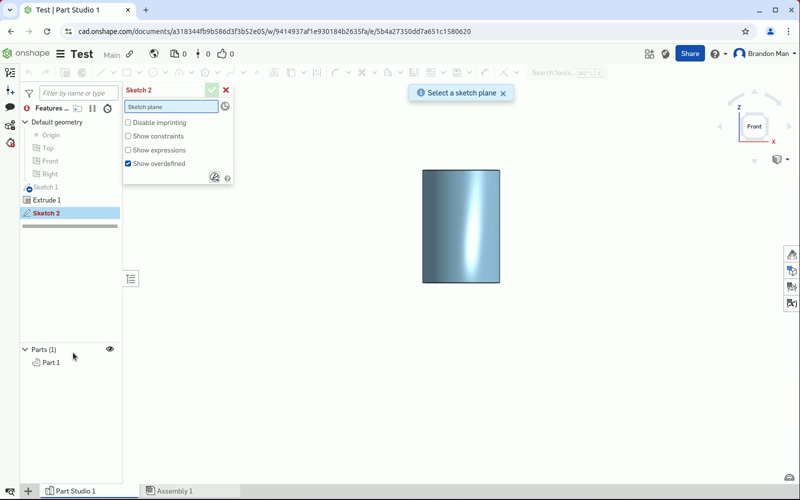
mouse_move(73, 163)
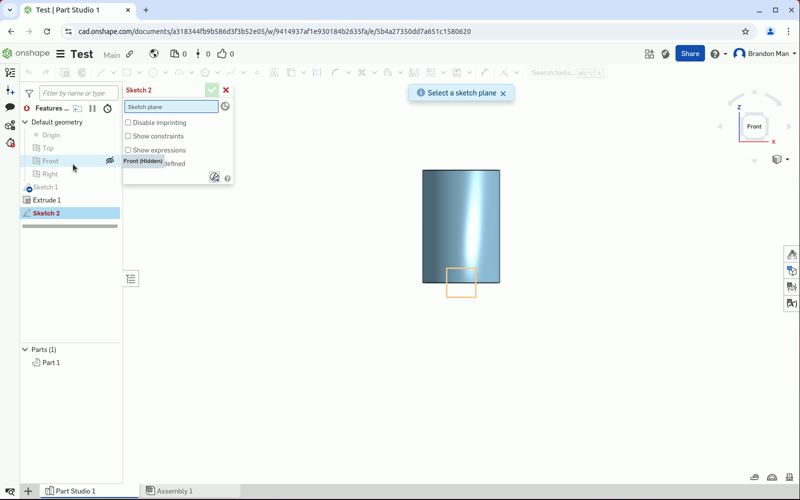
click(73, 163)
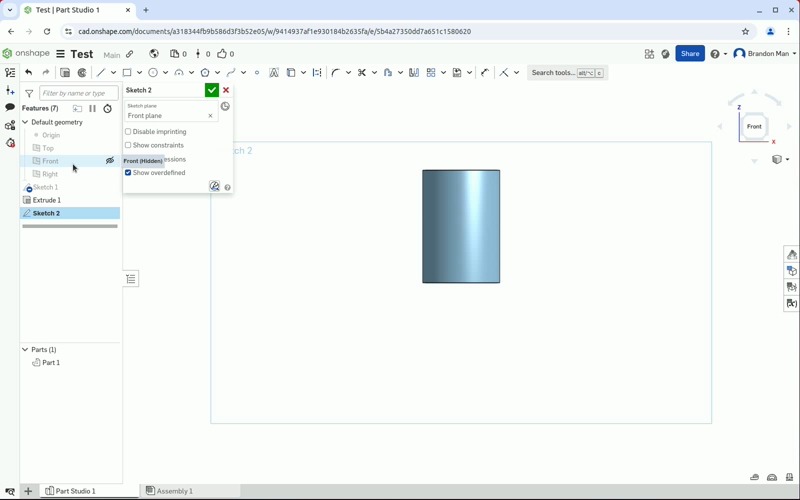
mouse_move(73, 352)
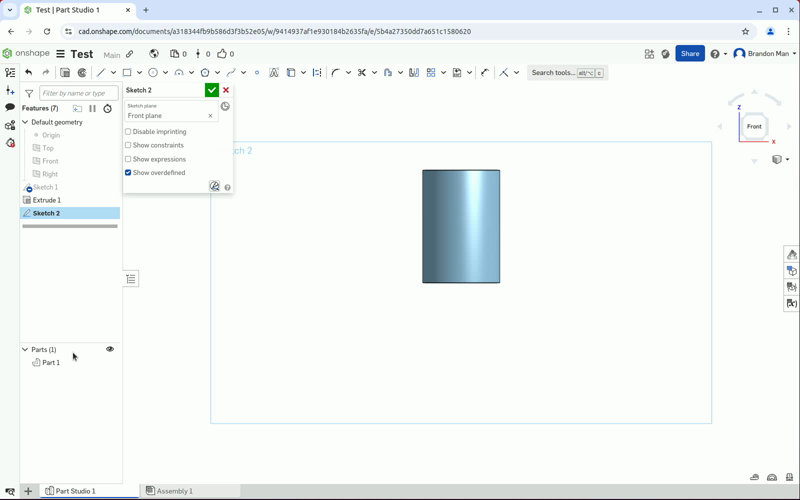
key(y)
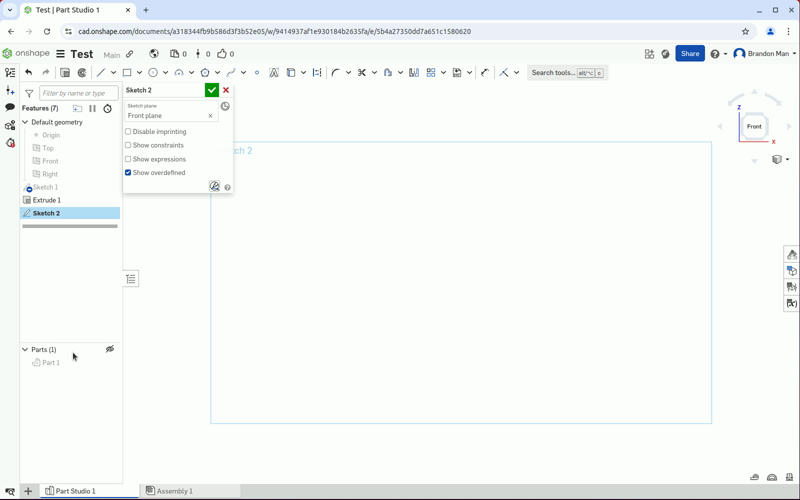
key(c)
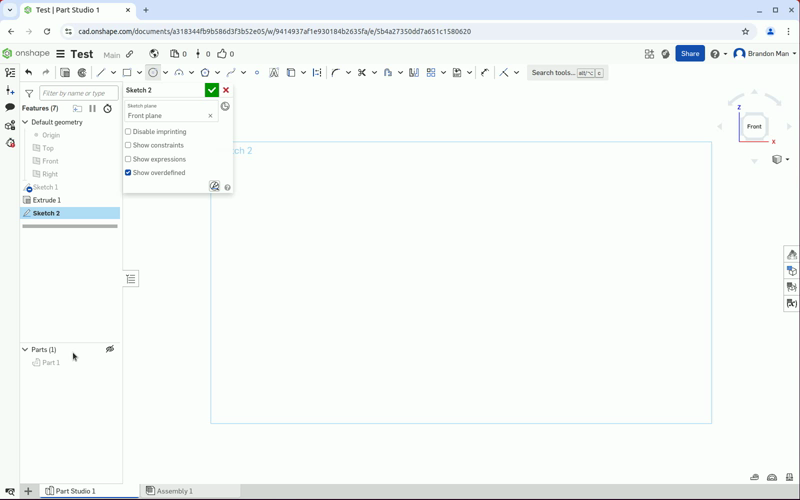
key_down(shift)
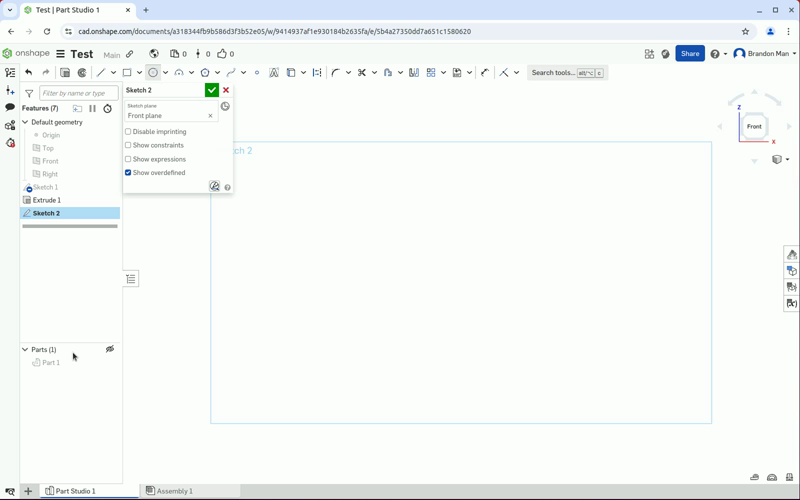
mouse_move(461, 224)
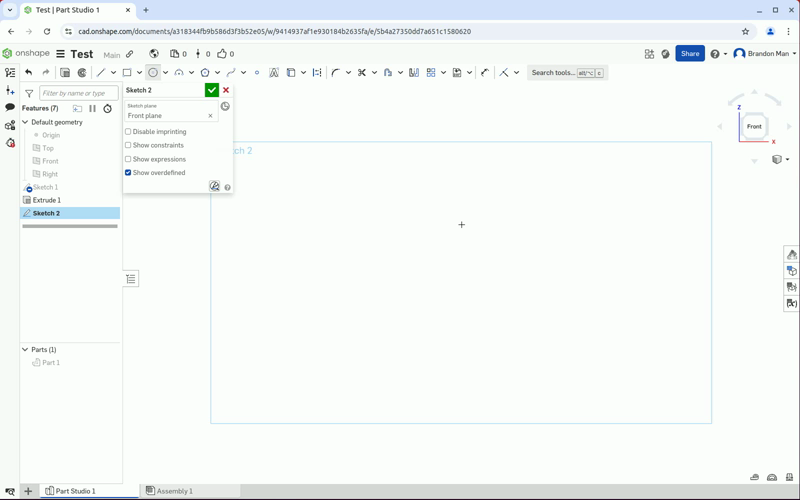
click(461, 224)
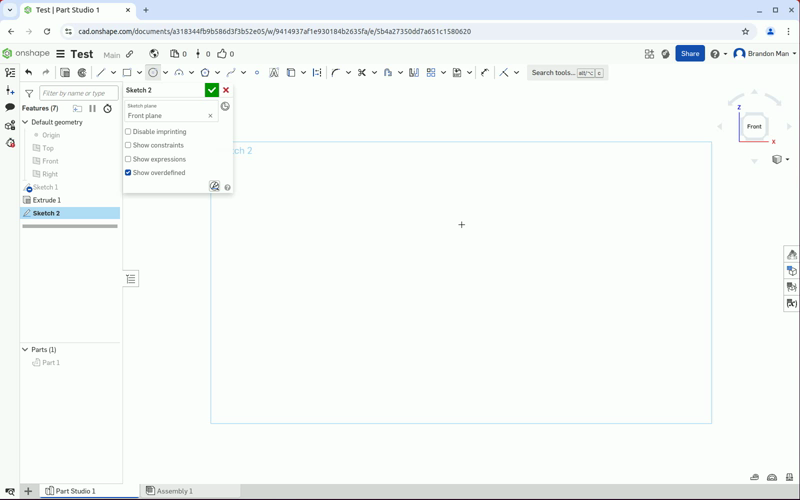
key_up(shift)
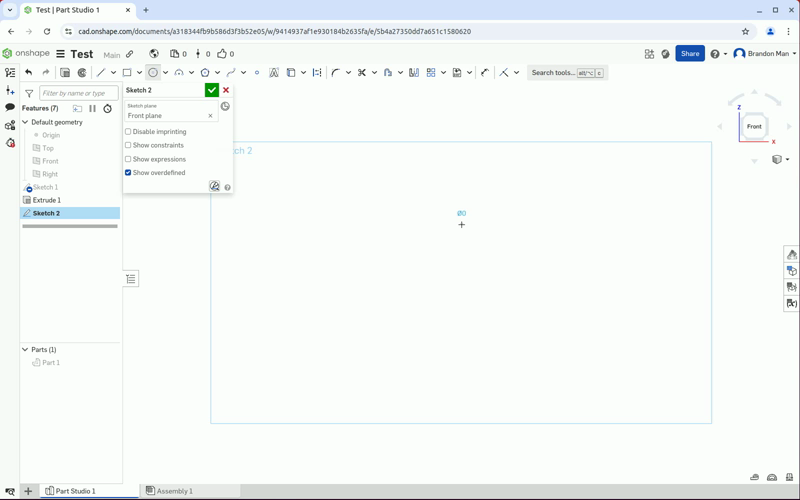
mouse_move(491, 224)
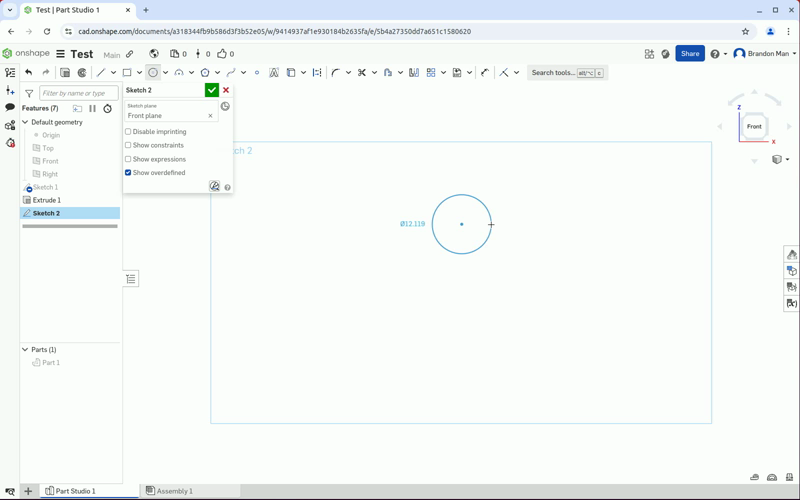
click(491, 224)
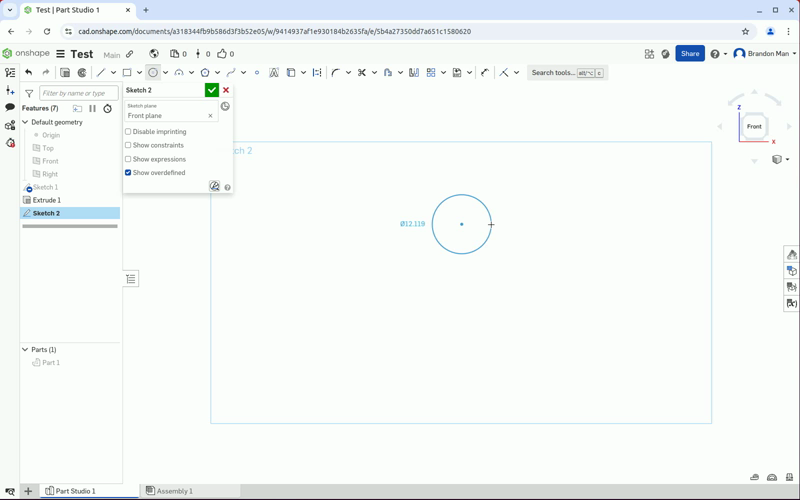
key(esc)
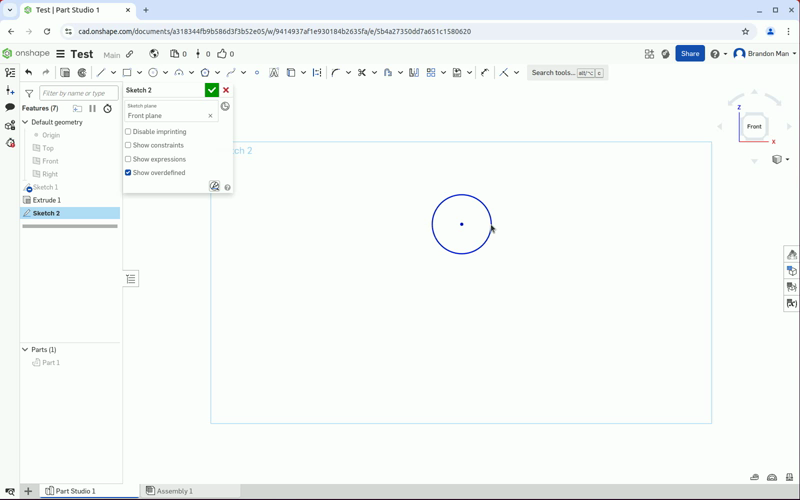
mouse_move(474, 220)
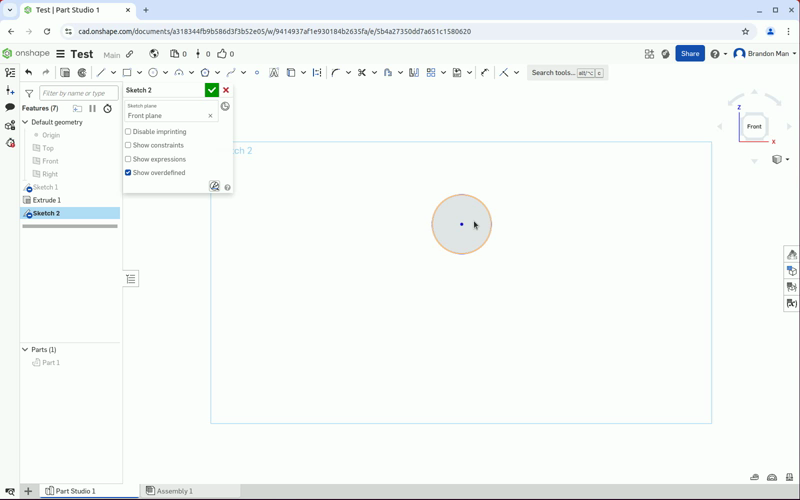
click(474, 220)
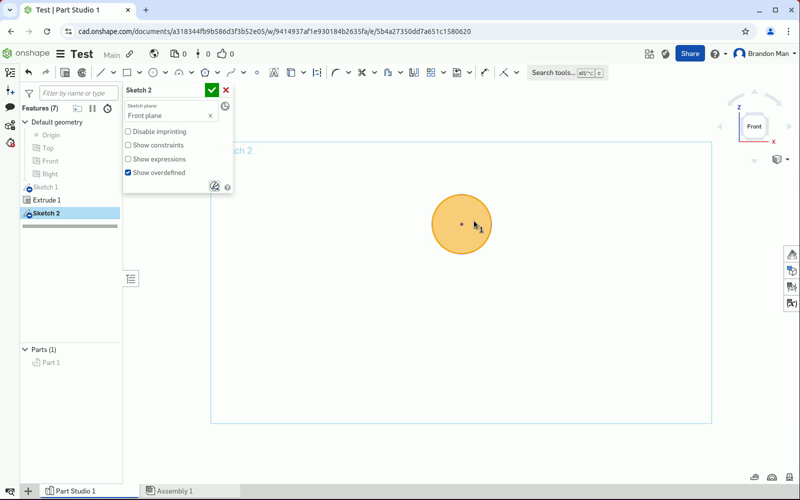
mouse_move(73, 352)
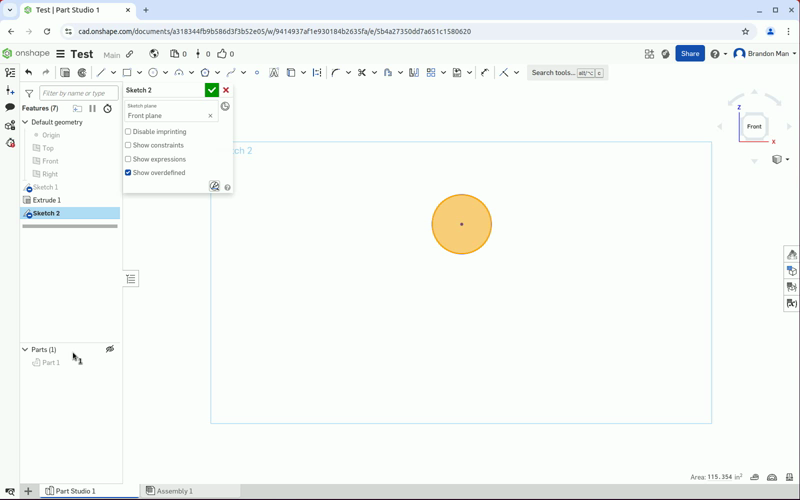
key(shift+y)
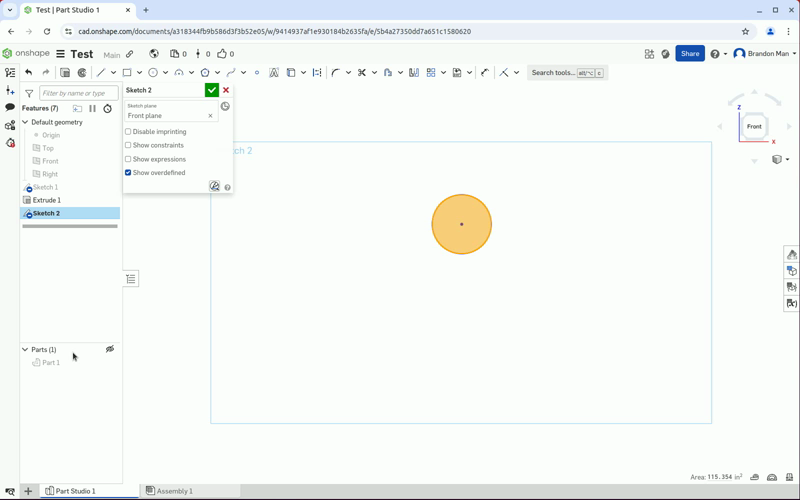
key(shift+e)
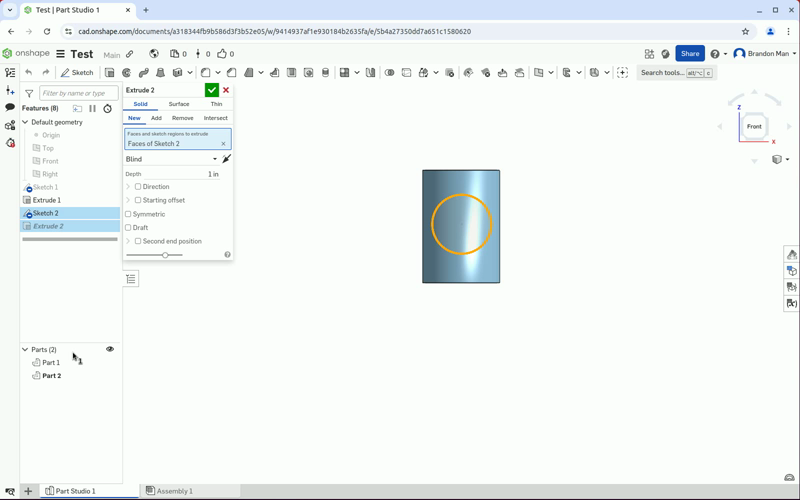
mouse_move(143, 106)
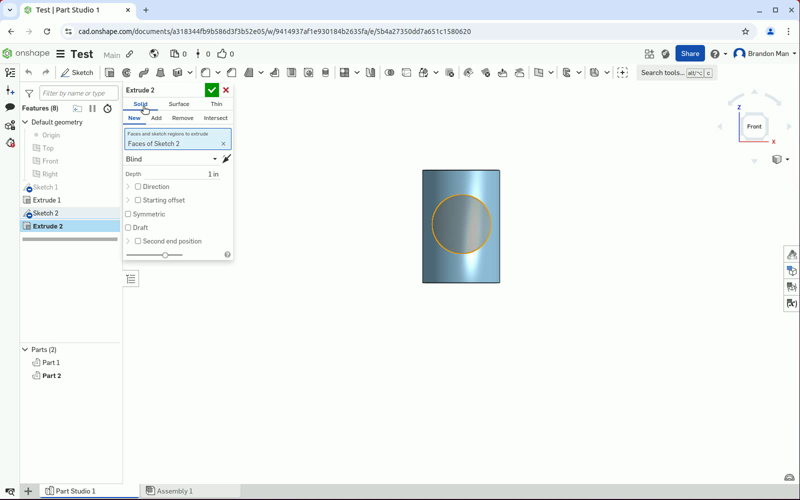
click(143, 106)
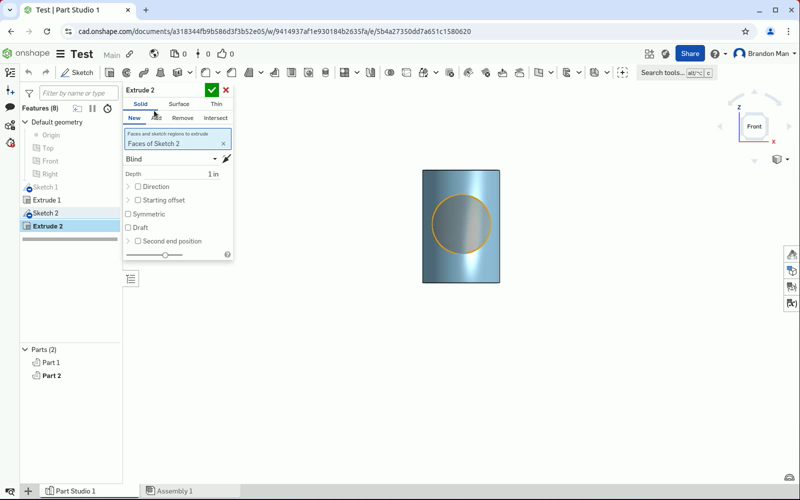
mouse_move(186, 120)
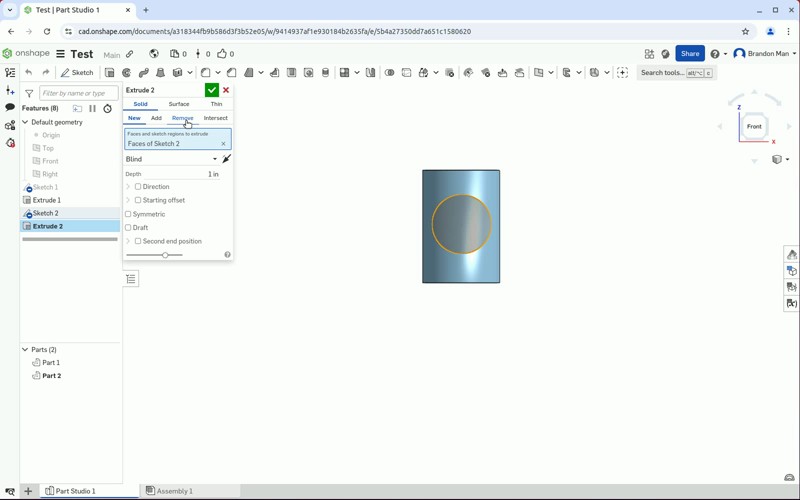
click(186, 120)
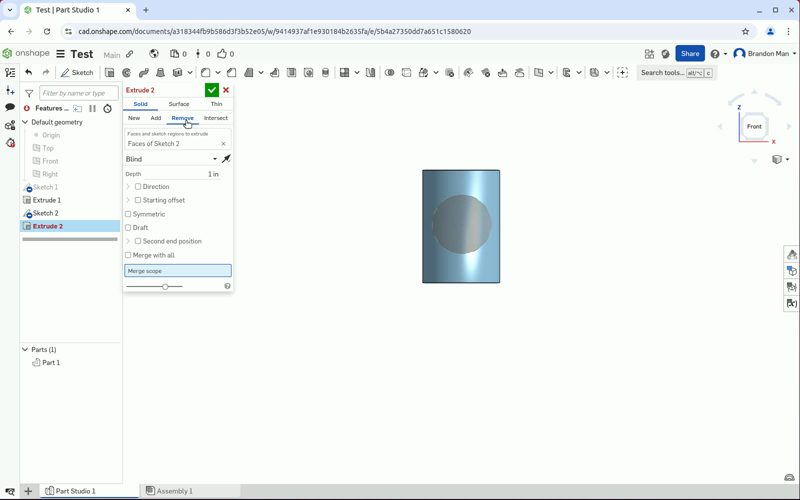
key(tab, 4)
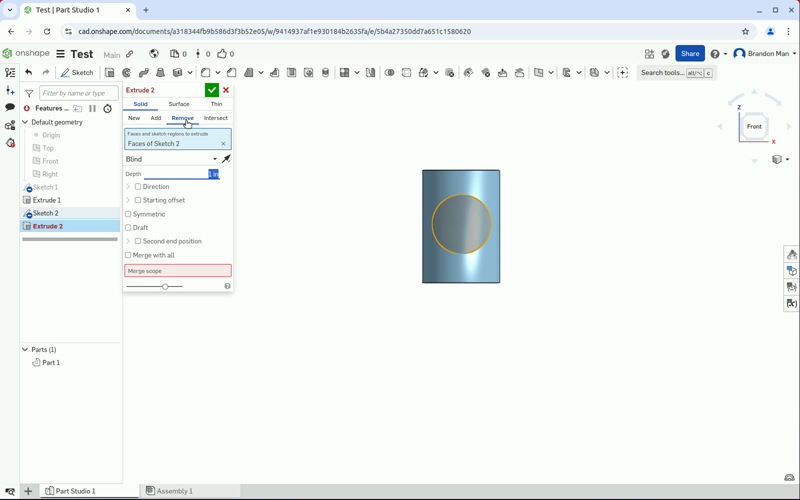
text(-29.367)
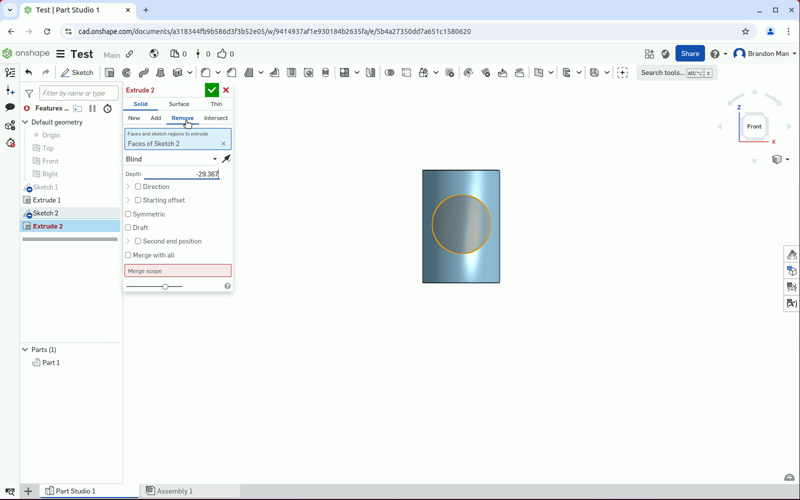
key(tab, 6)
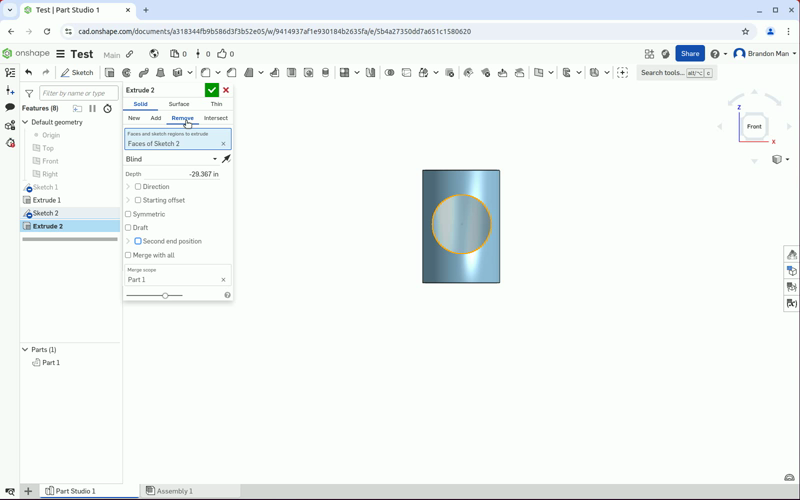
key(space)
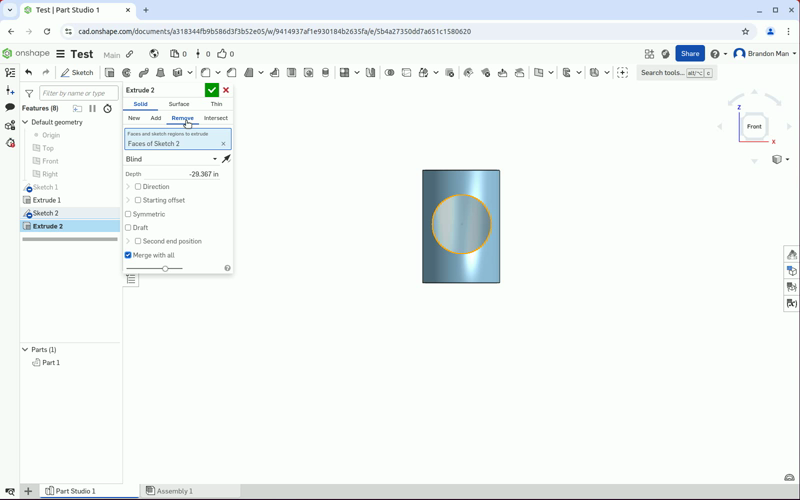
key(enter)
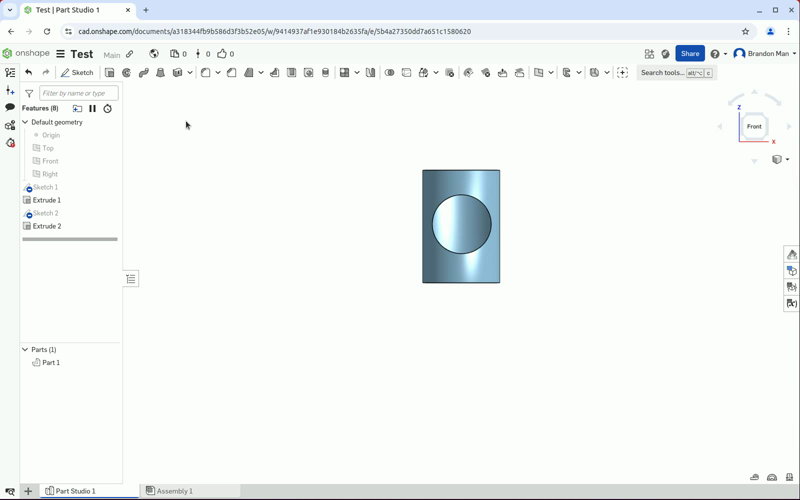
key(shift+h)
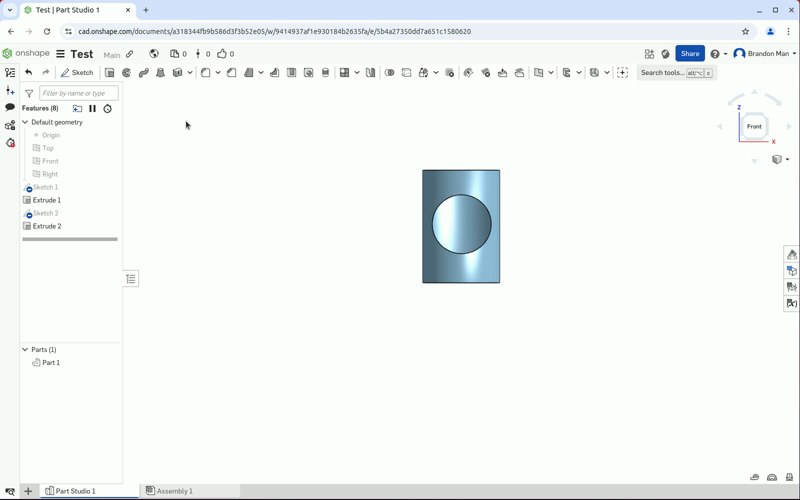
key(shift+h)
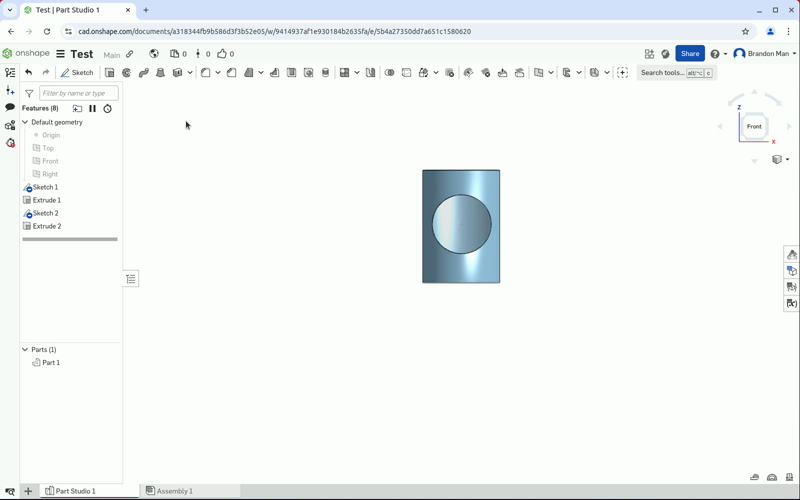
key(shift+7)
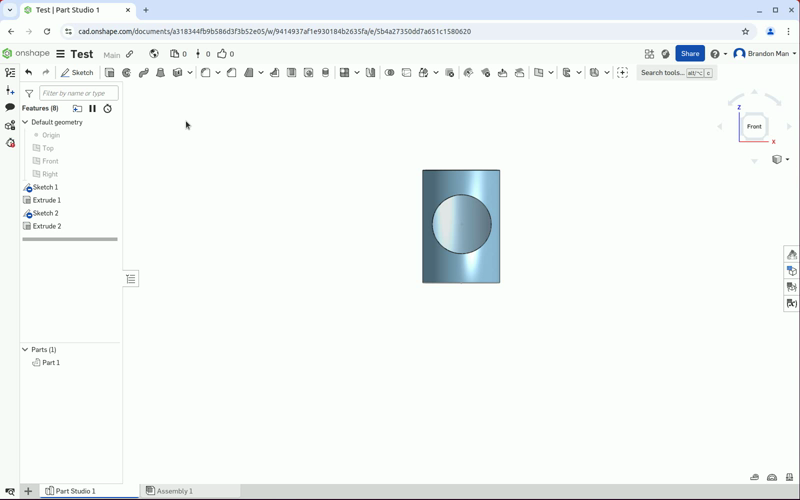
key(left, 2)
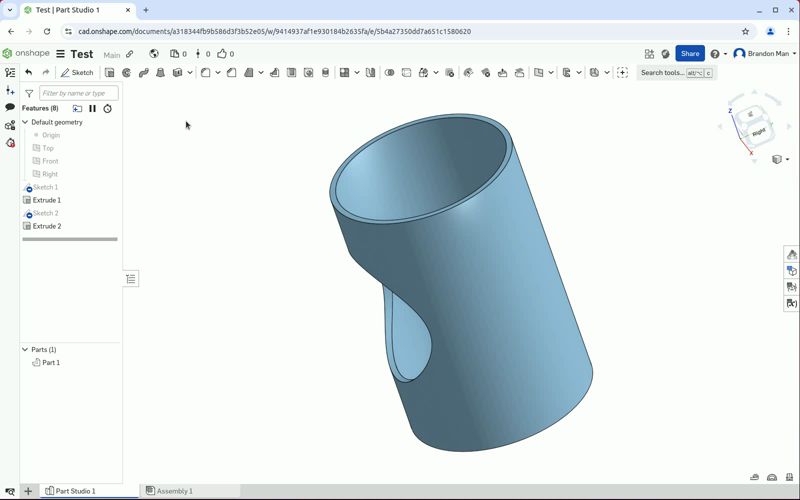
key(down, 2)
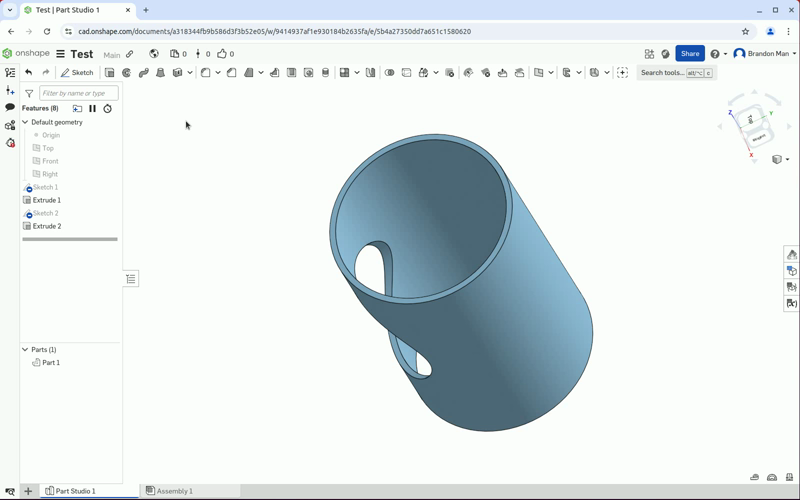
key(up, 2)
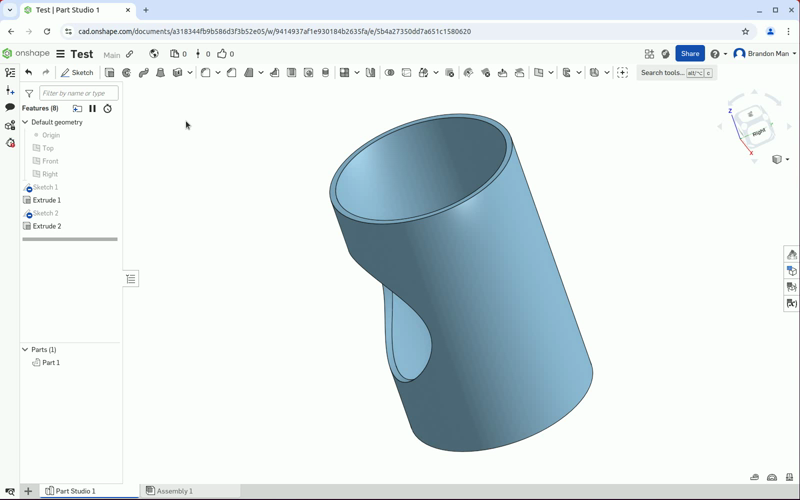
key(right, 2)
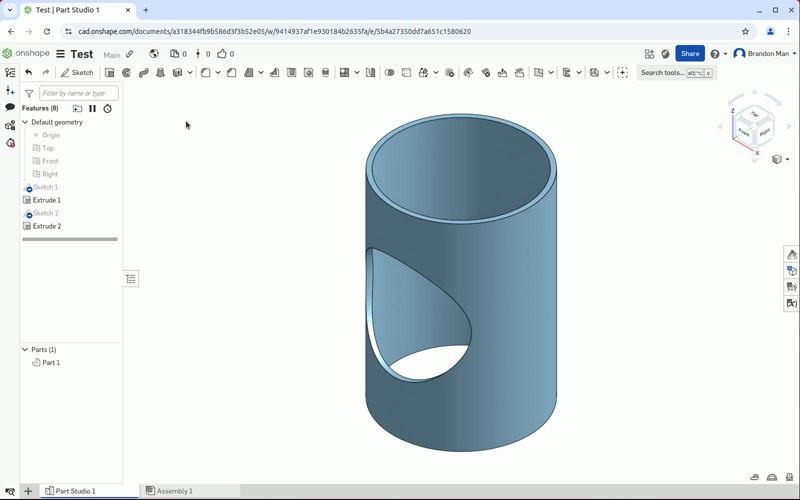
mouse_move(73, 189)
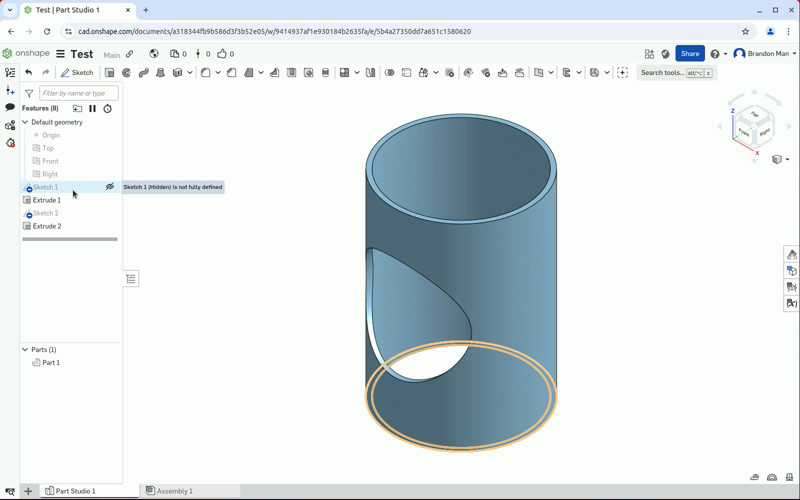
click(73, 189)